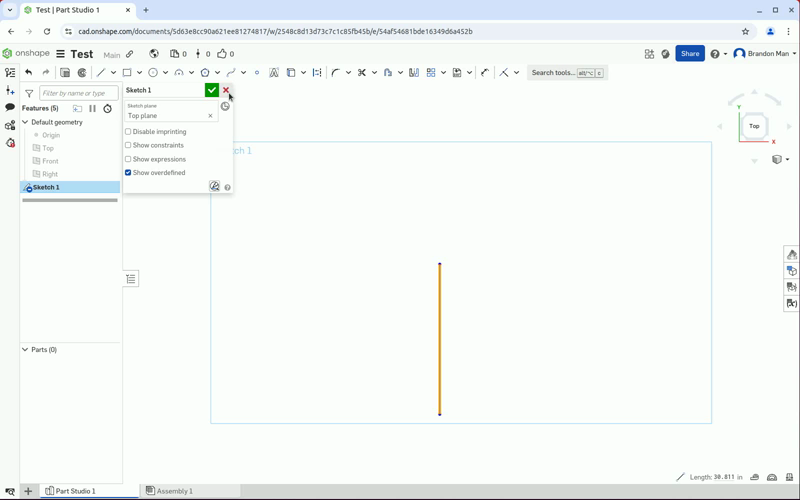
key(shift+h)
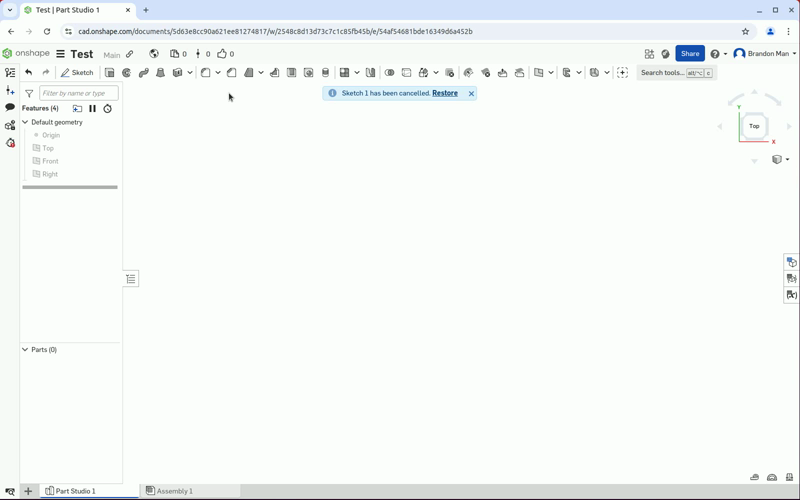
mouse_move(73, 352)
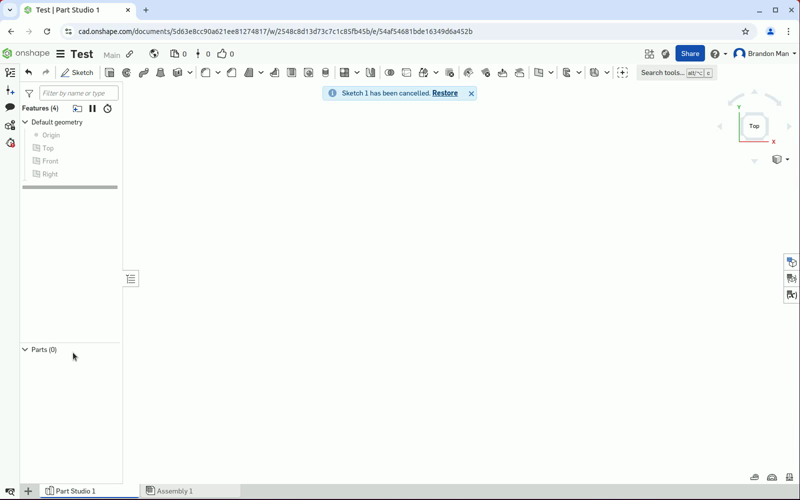
key(y)
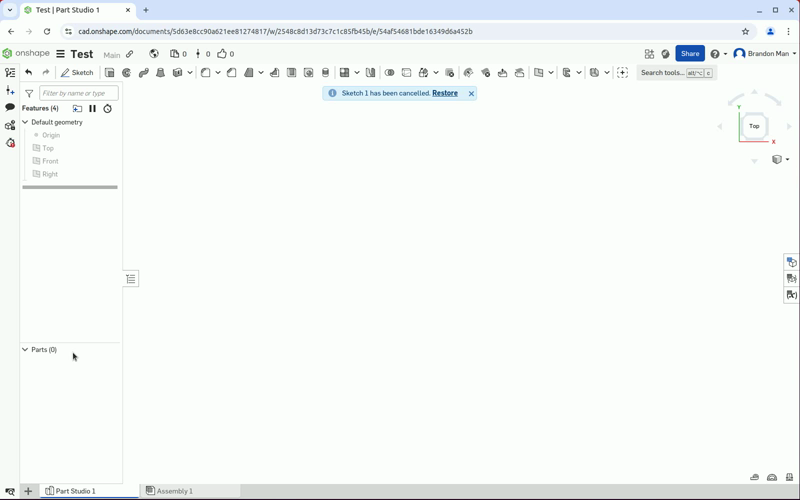
key(shift+p)
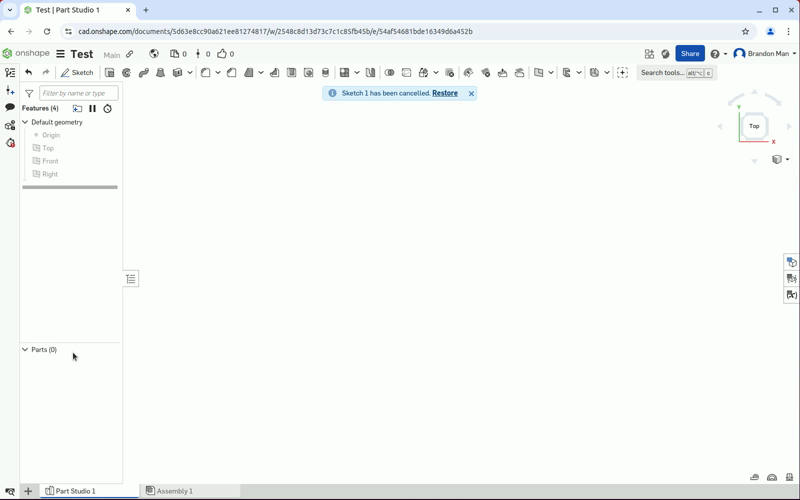
key(space)
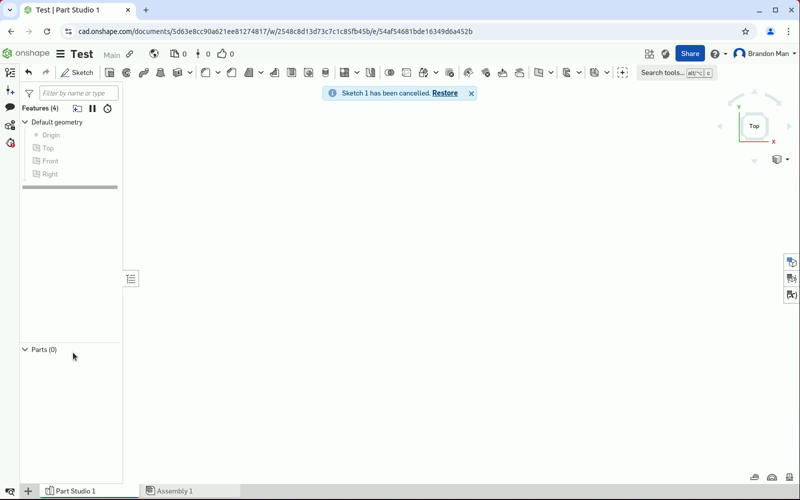
key_down(shift)
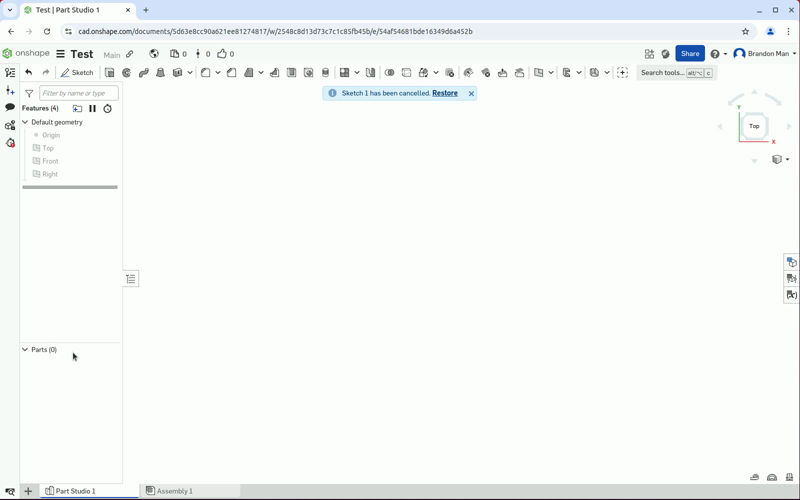
key(up)
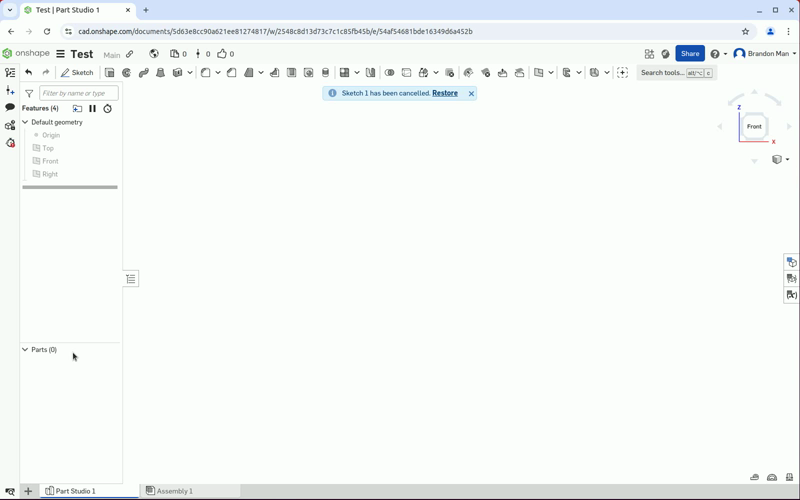
key_up(shift)
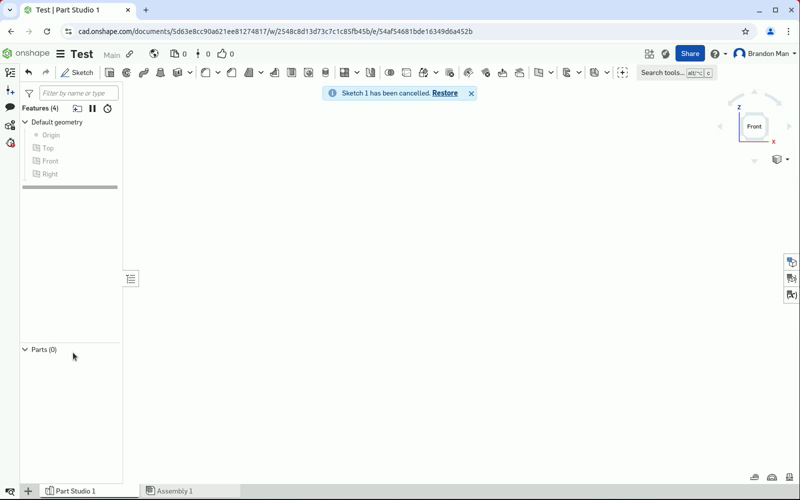
mouse_move(73, 352)
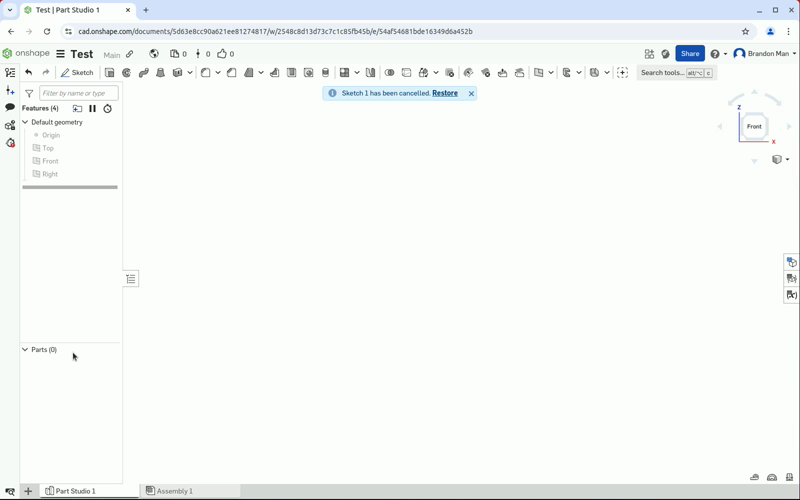
key(shift+y)
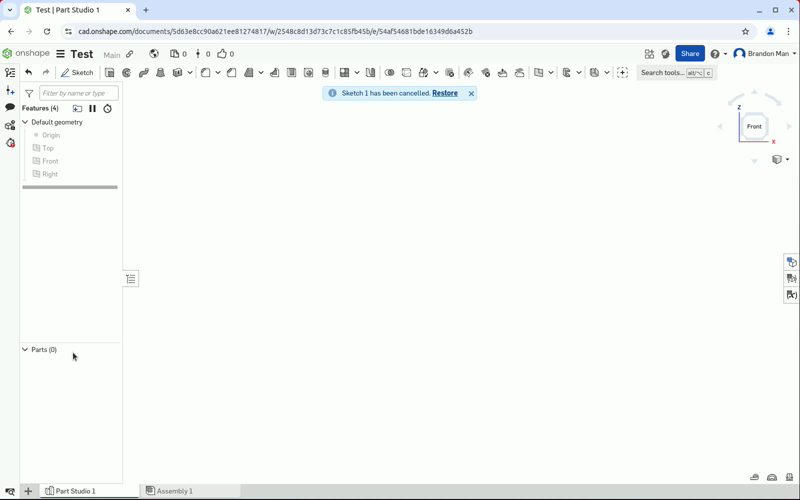
key(shift+s)
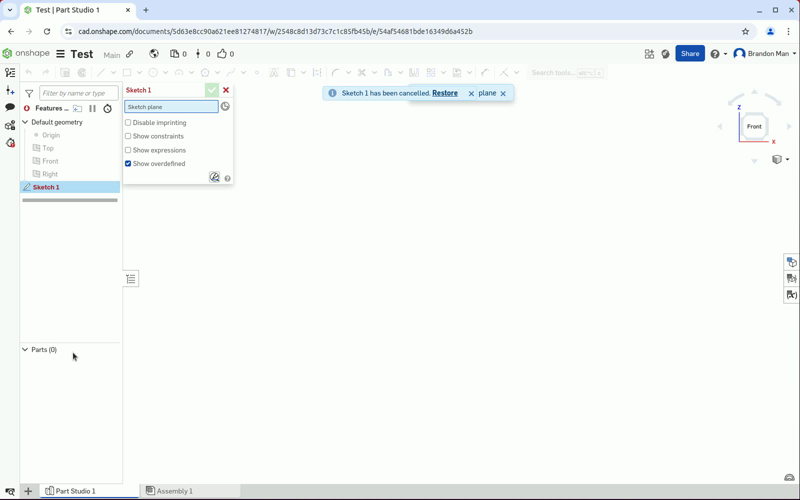
mouse_move(73, 163)
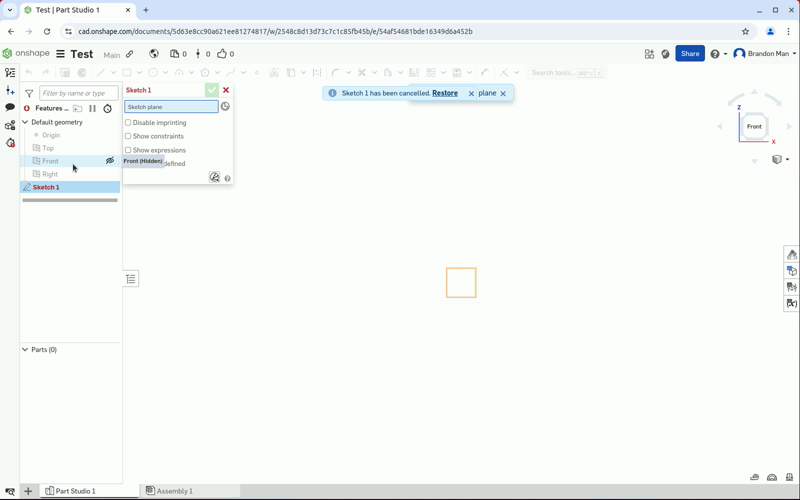
click(73, 163)
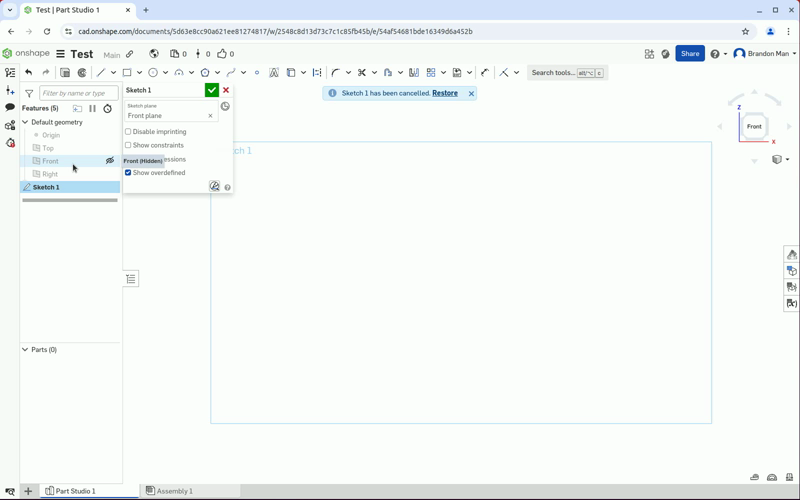
mouse_move(73, 352)
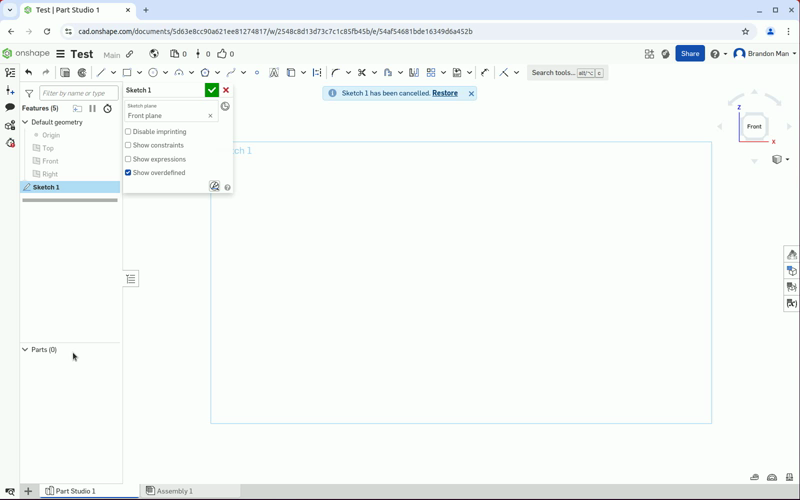
key(y)
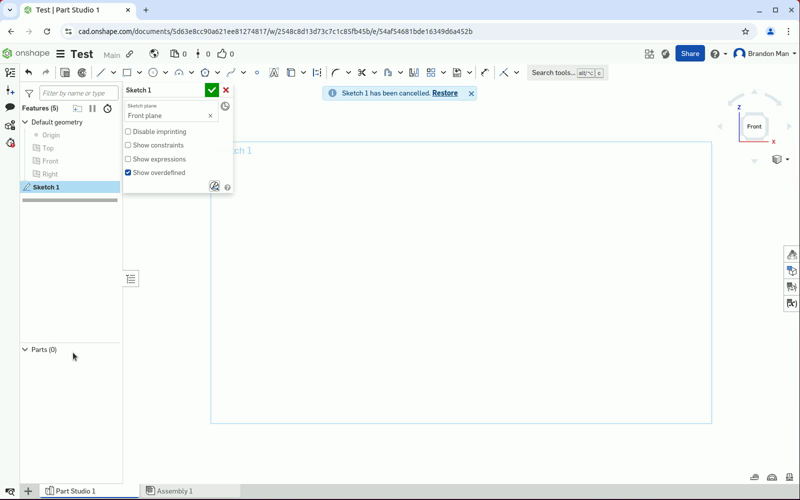
key(l)
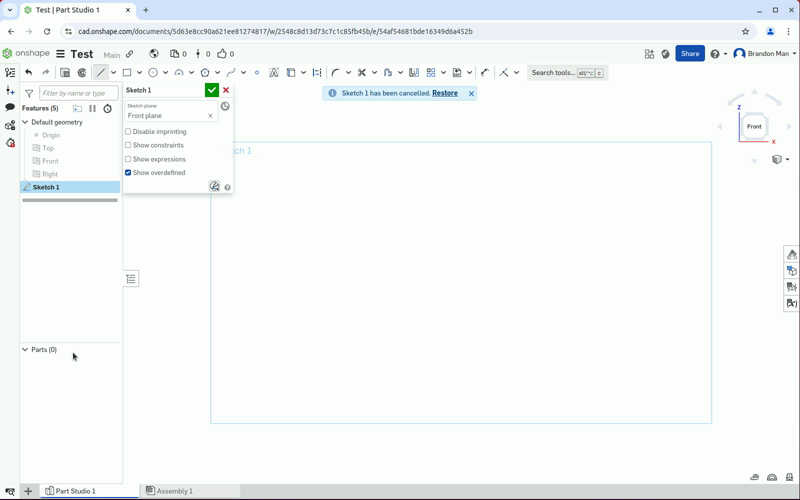
key_down(shift)
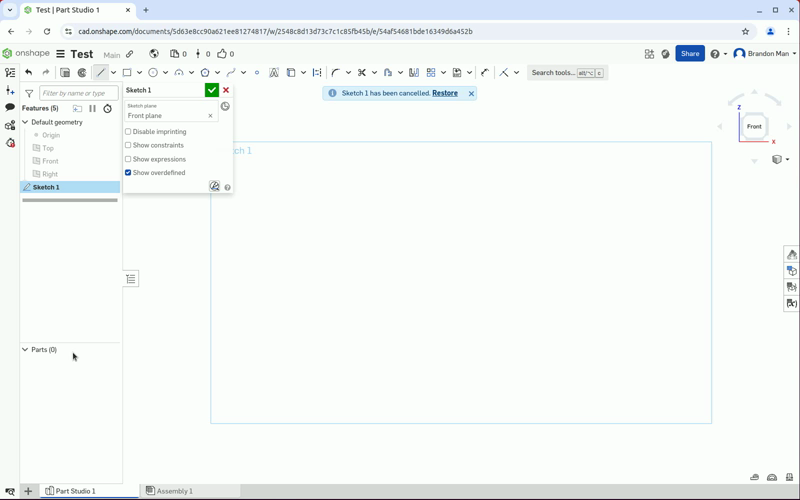
mouse_move(460, 282)
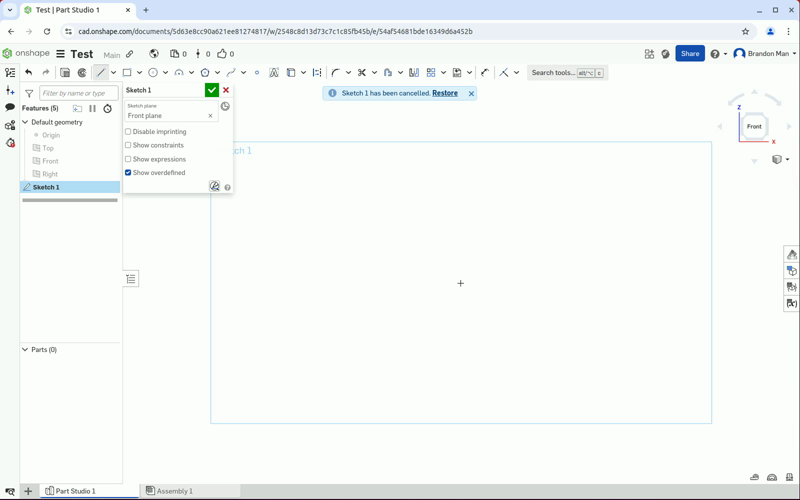
click(460, 282)
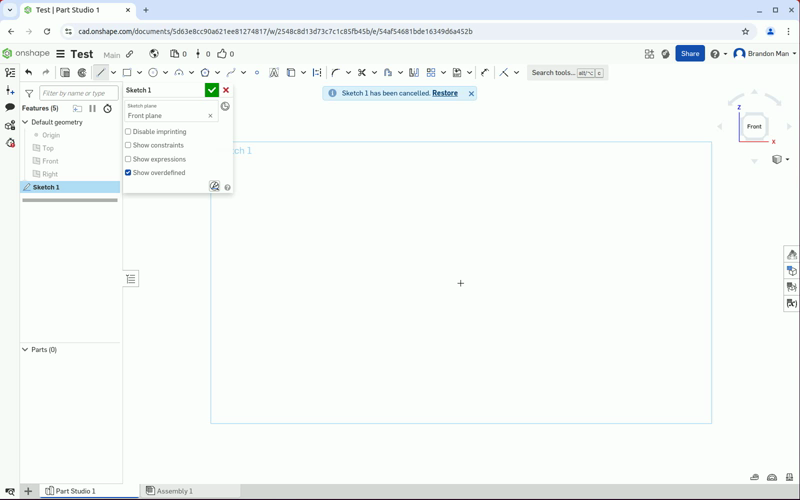
key_up(shift)
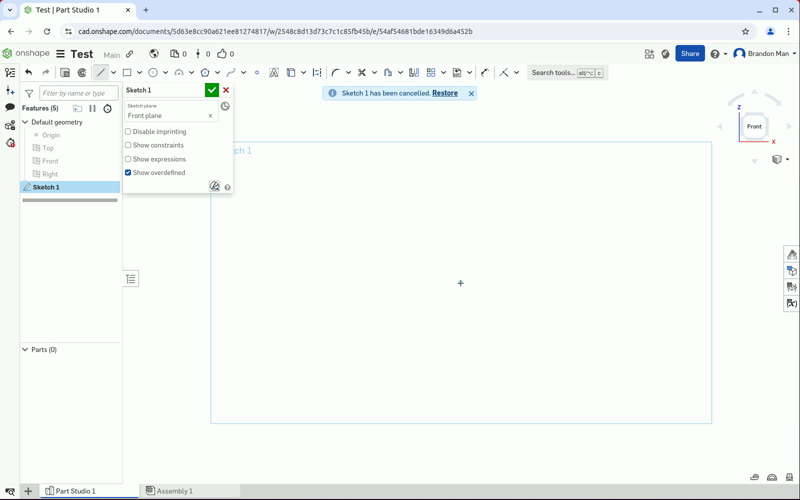
key_down(shift)
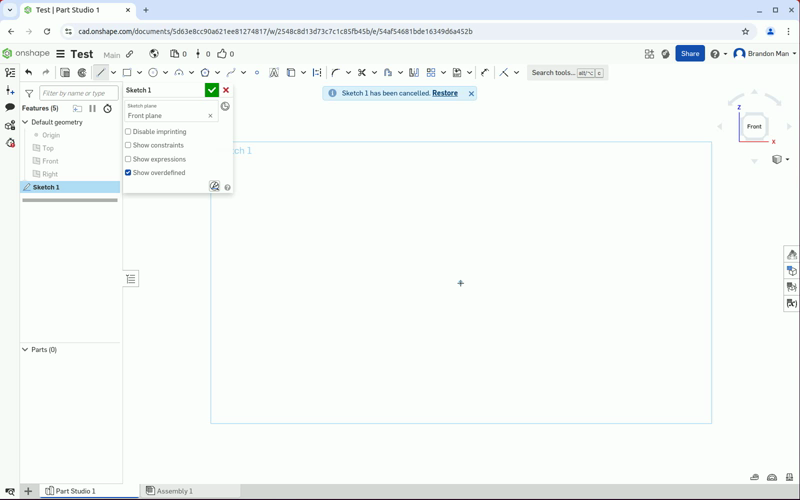
mouse_move(573, 282)
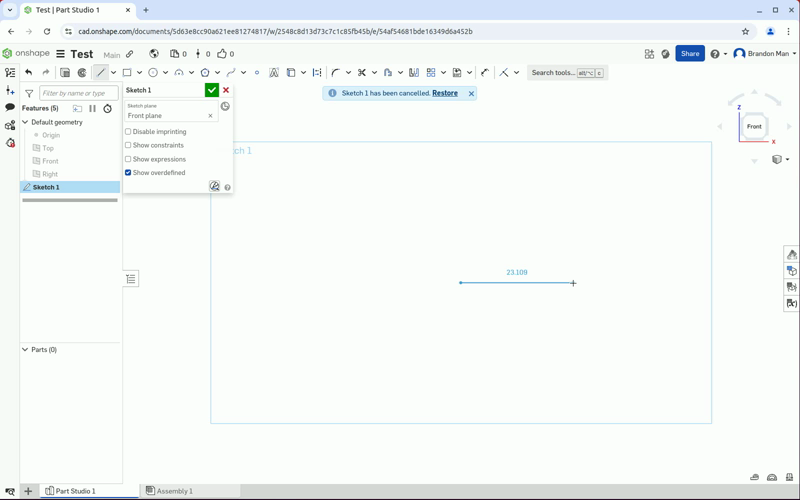
click(573, 282)
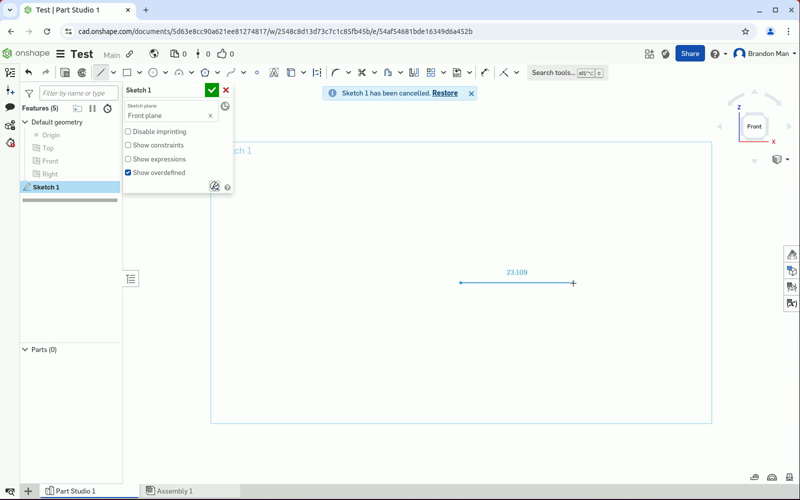
key_up(shift)
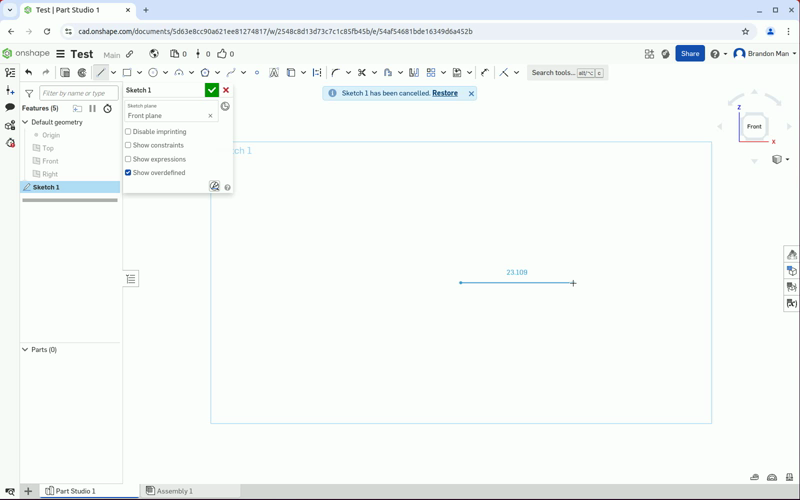
key_down(shift)
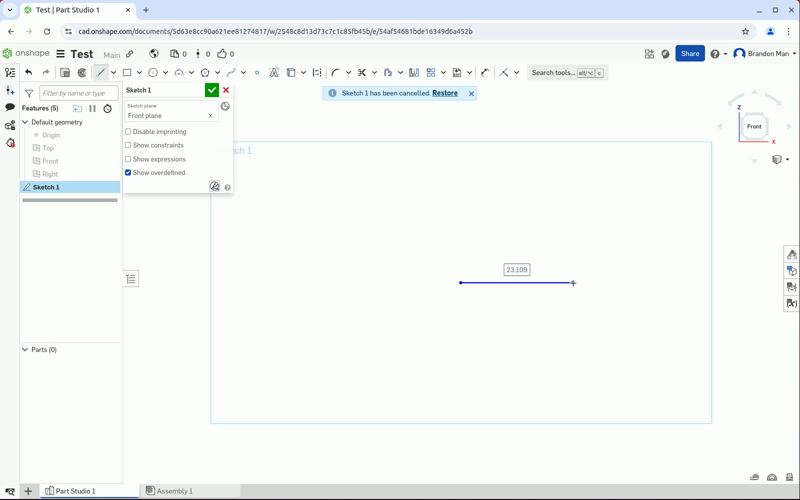
mouse_move(573, 208)
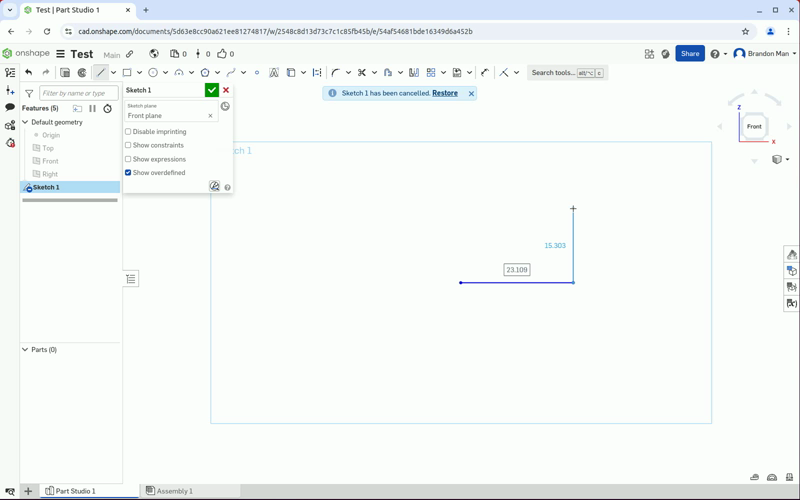
click(573, 208)
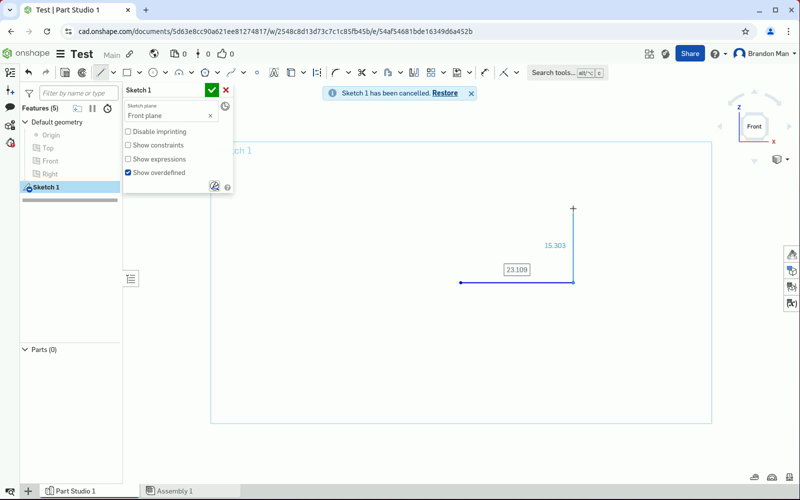
key_up(shift)
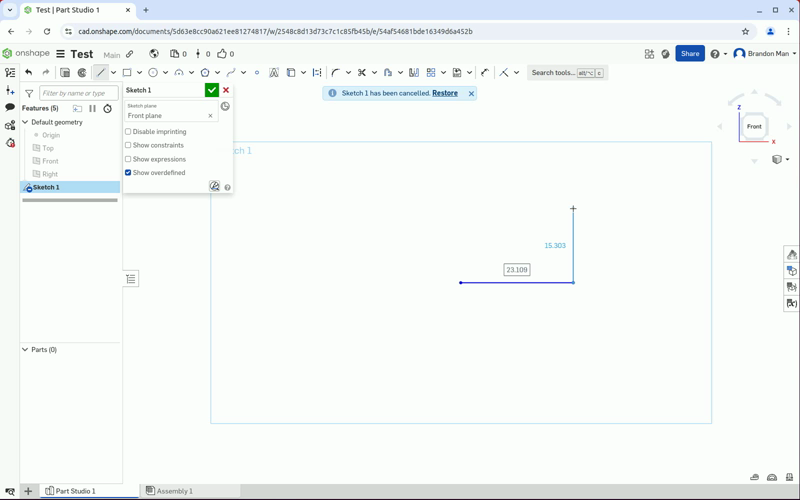
key_down(shift)
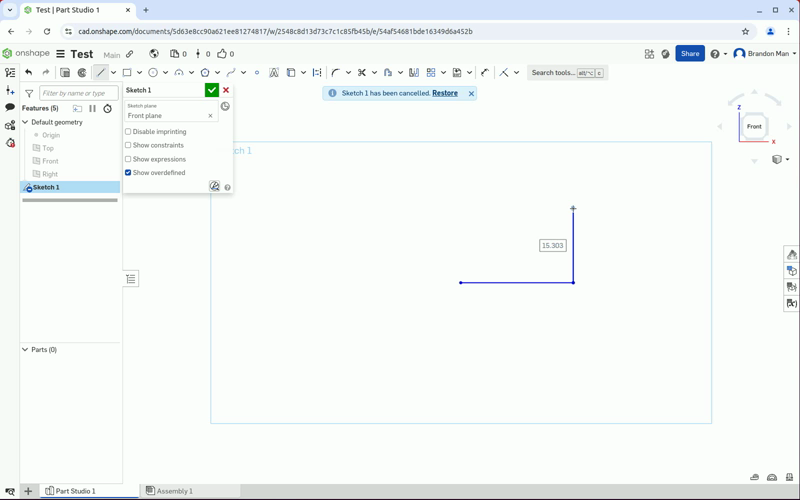
mouse_move(460, 208)
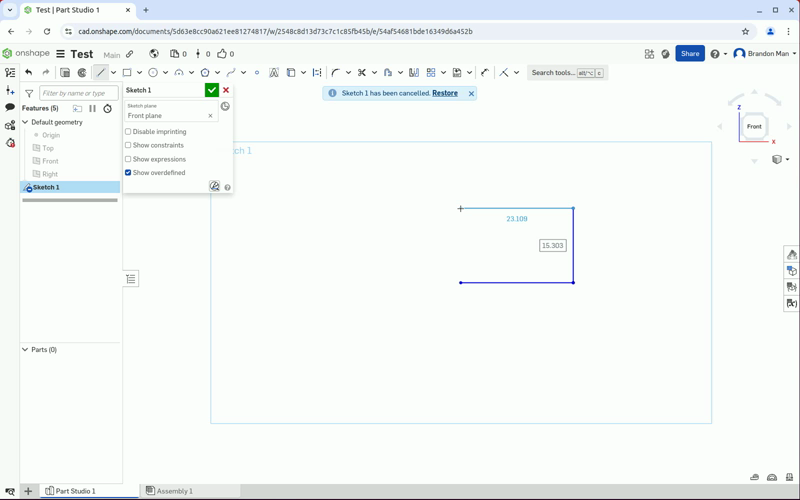
click(460, 208)
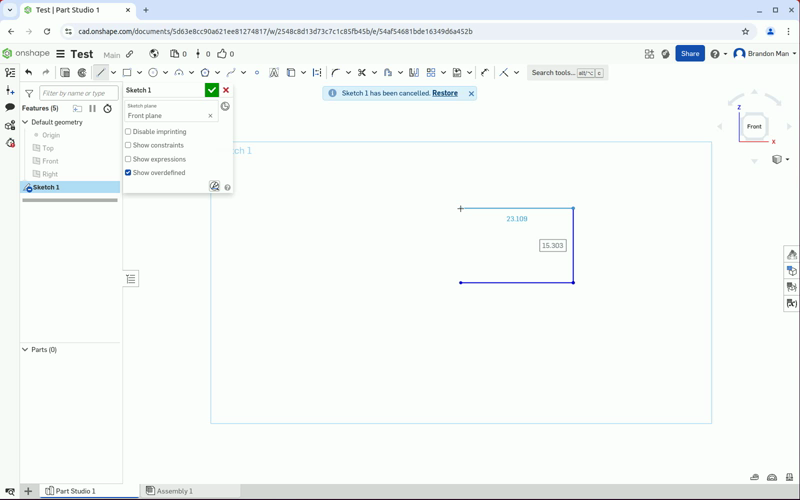
key_up(shift)
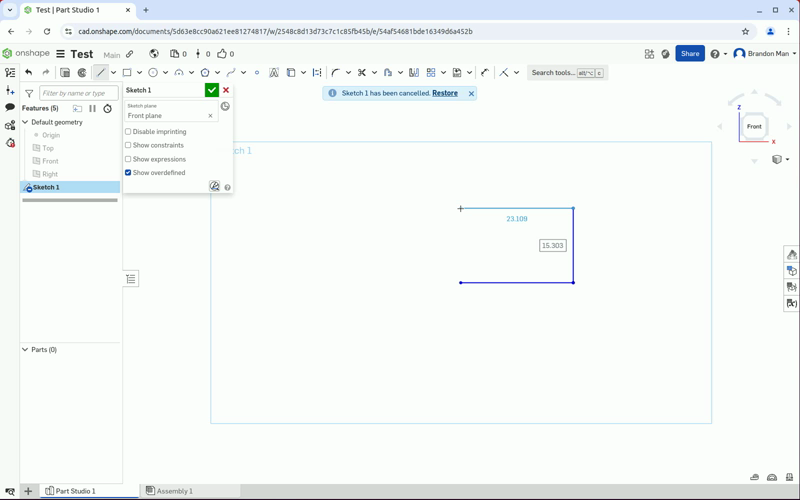
key_down(shift)
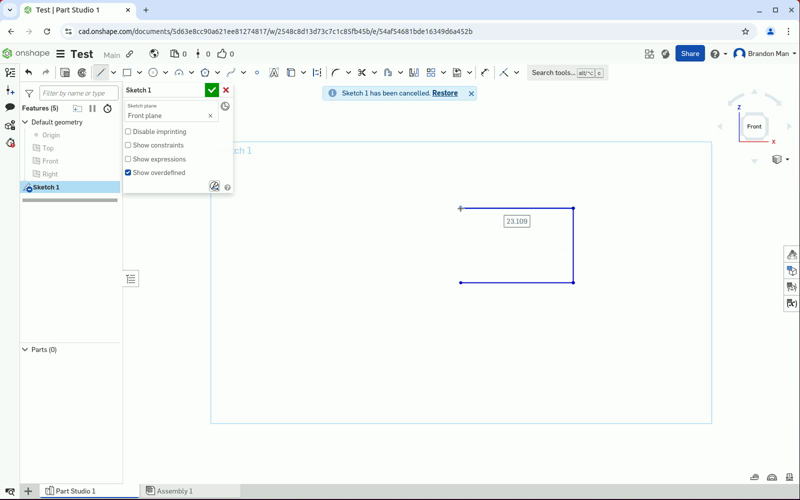
mouse_move(460, 282)
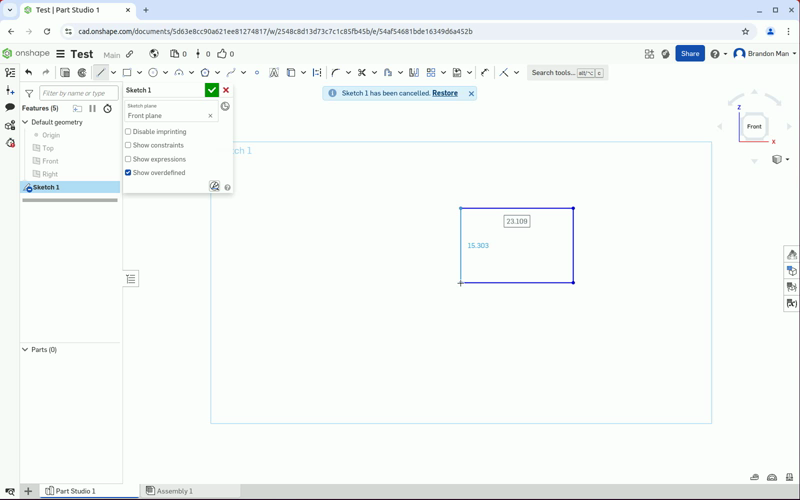
key_up(shift)
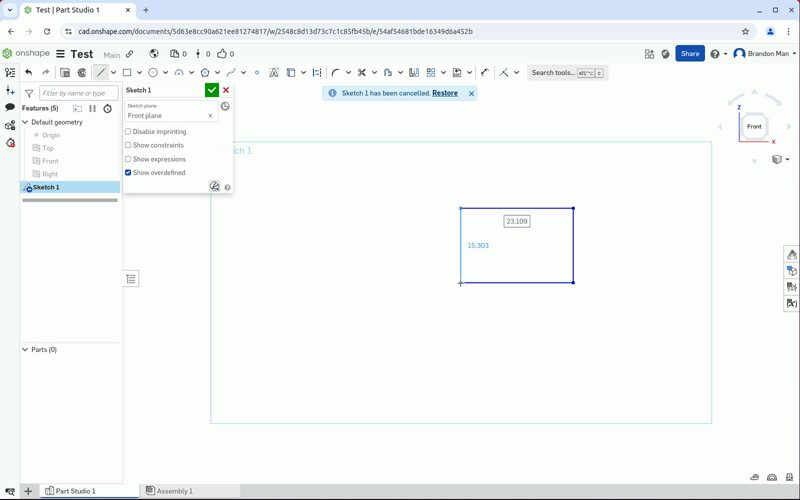
click(460, 282)
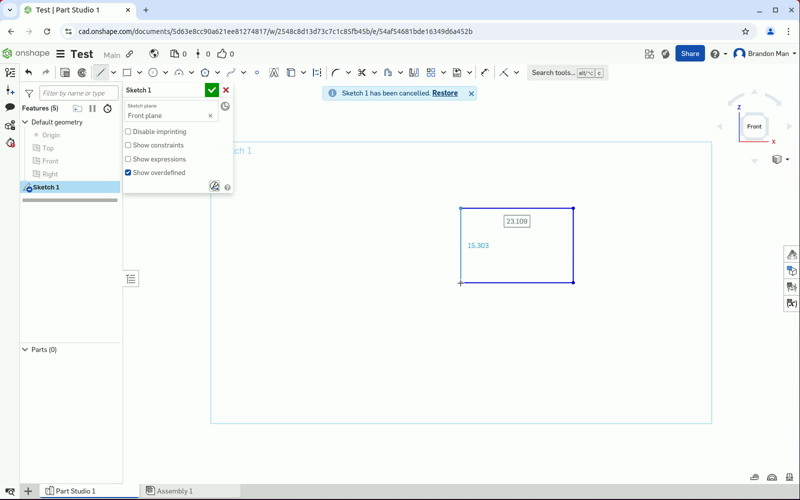
key(esc)
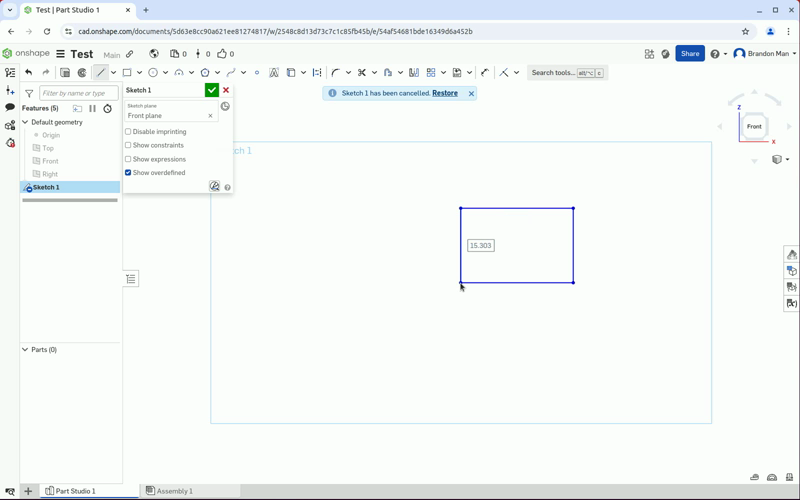
mouse_move(492, 273)
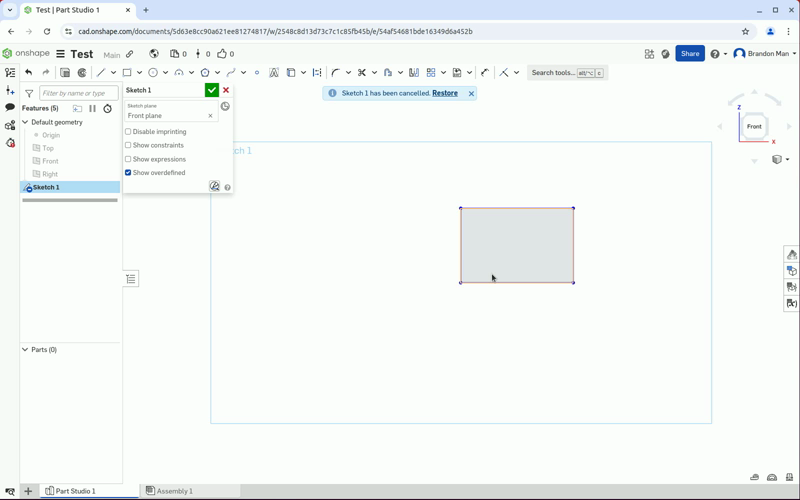
click(492, 273)
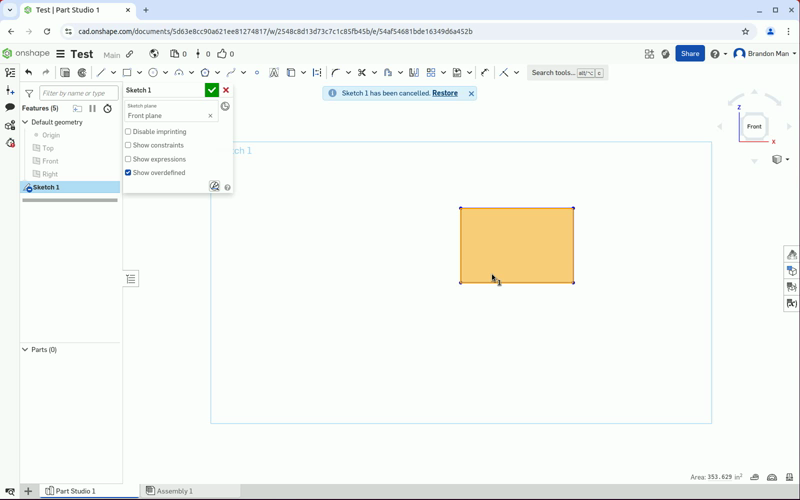
mouse_move(73, 352)
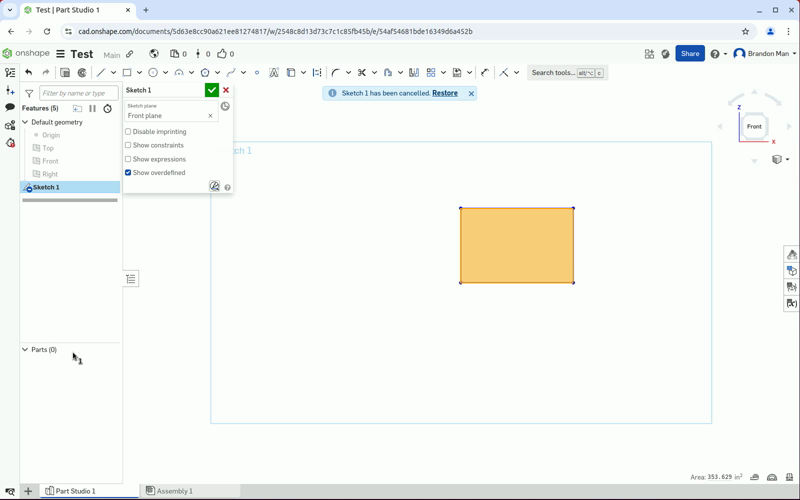
key(shift+y)
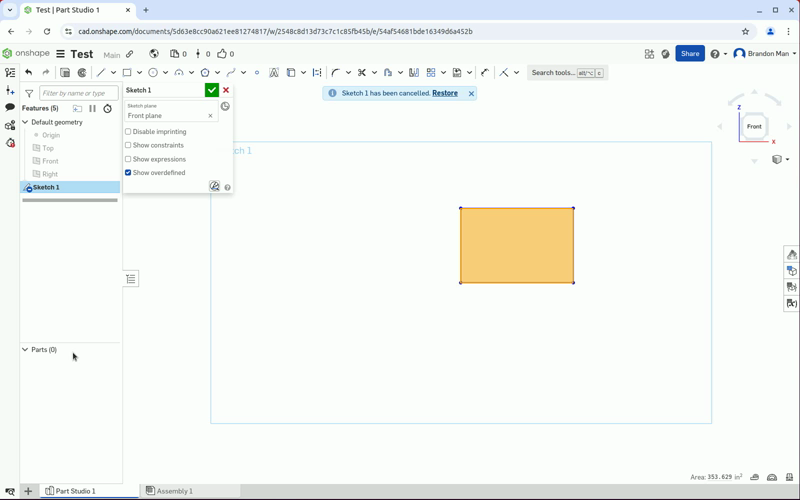
key(shift+e)
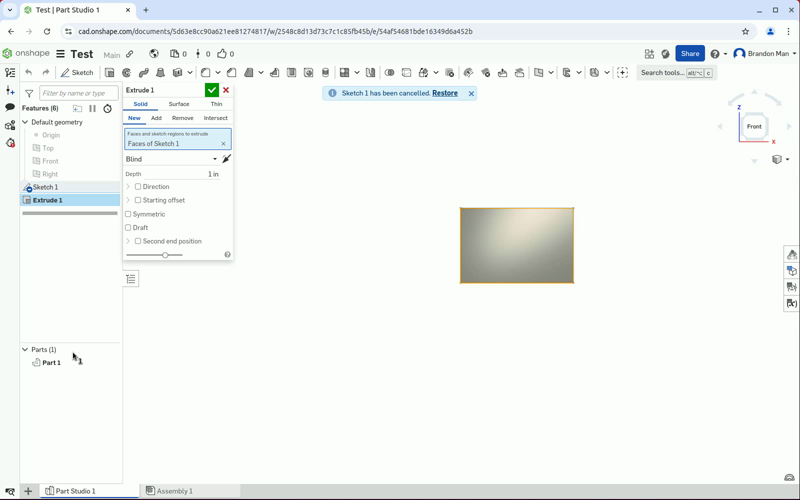
mouse_move(143, 106)
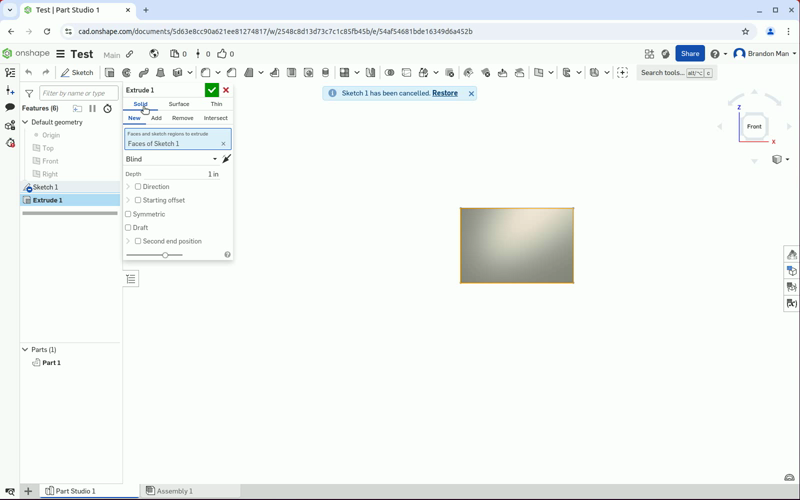
click(143, 106)
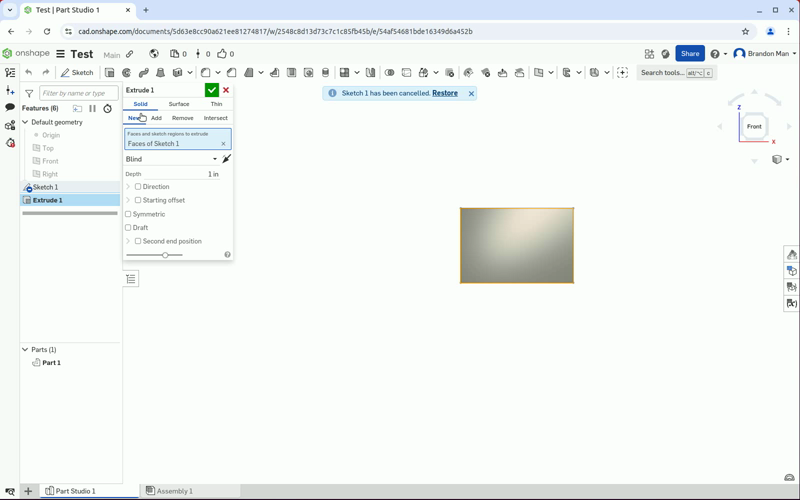
mouse_move(137, 120)
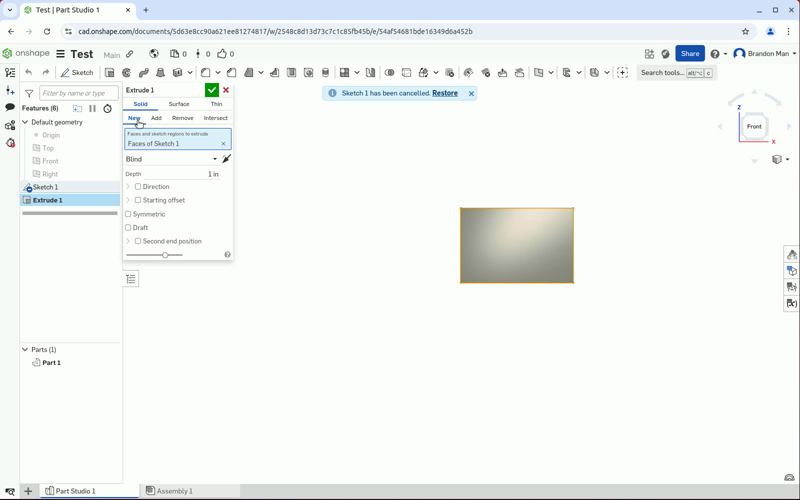
click(137, 120)
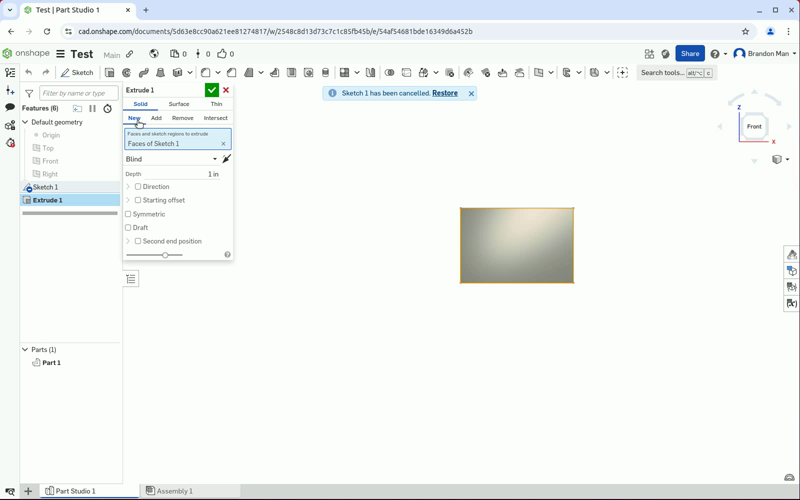
key(tab, 4)
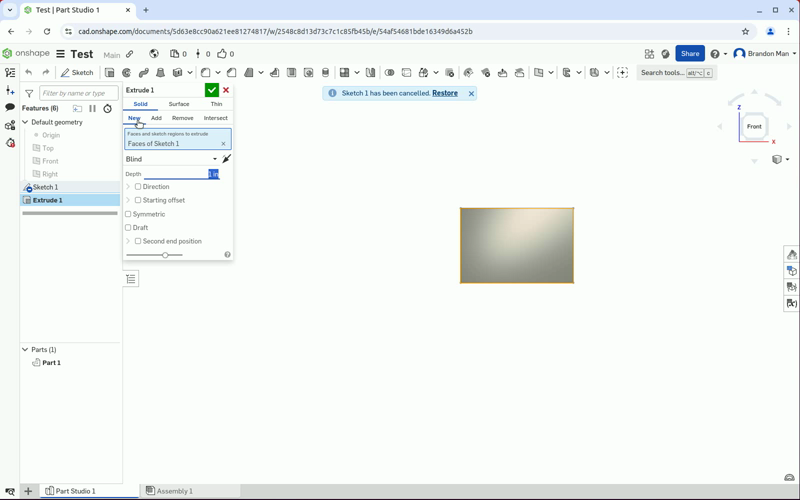
text(-15.406)
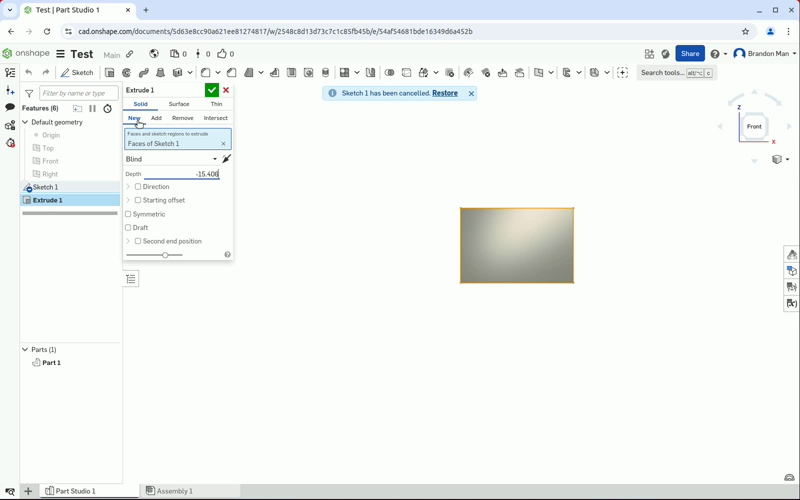
key(tab, 3)
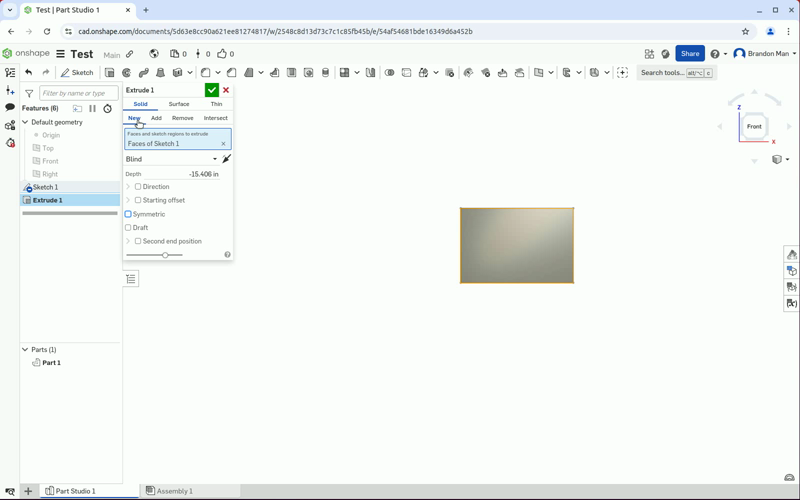
key(space)
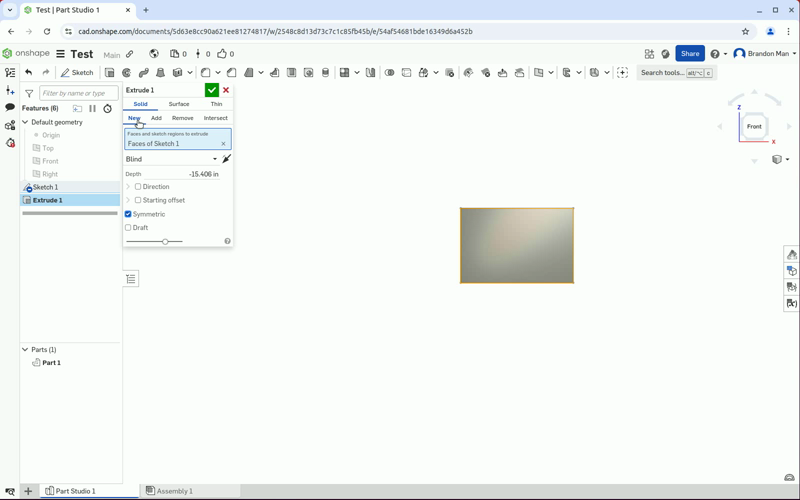
key(enter)
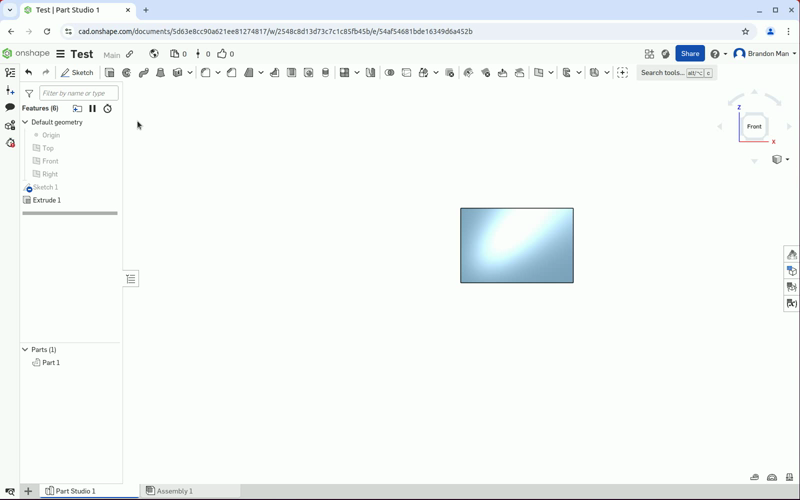
key(shift+h)
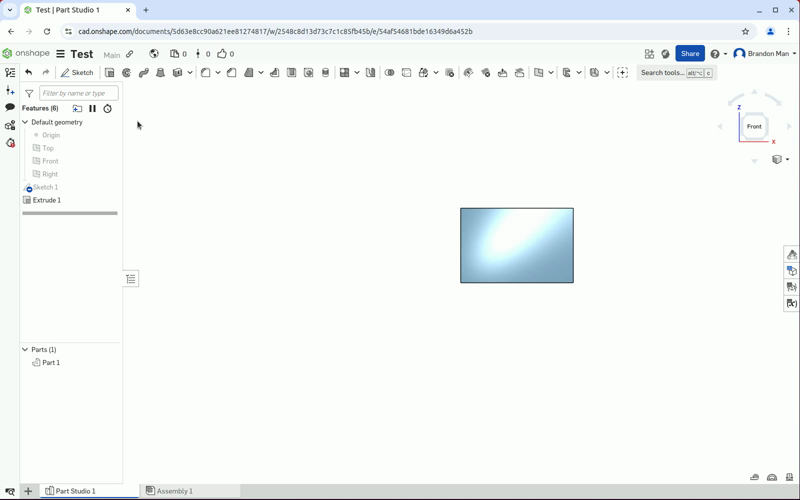
key(shift+h)
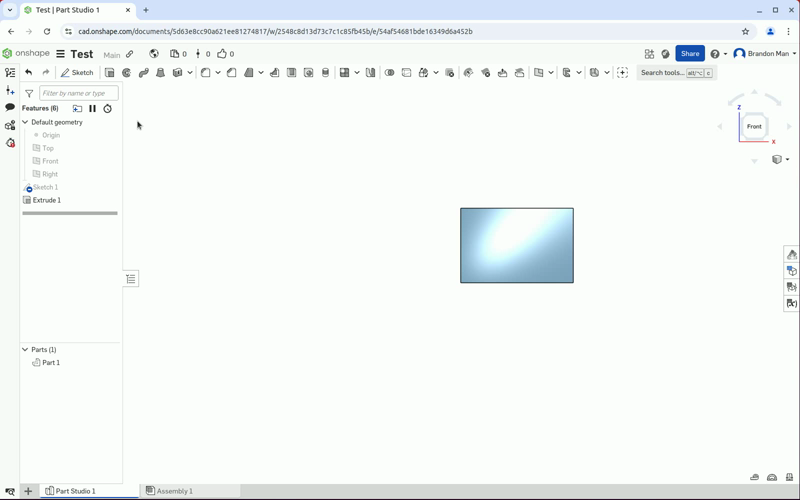
mouse_move(73, 189)
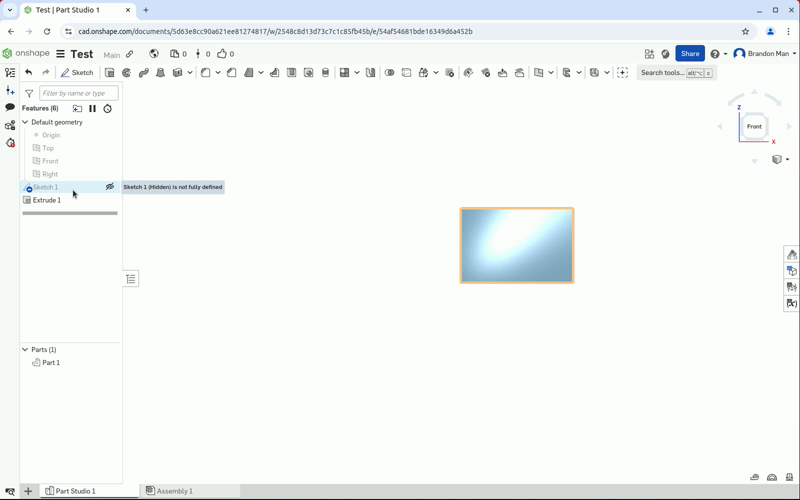
click(73, 189)
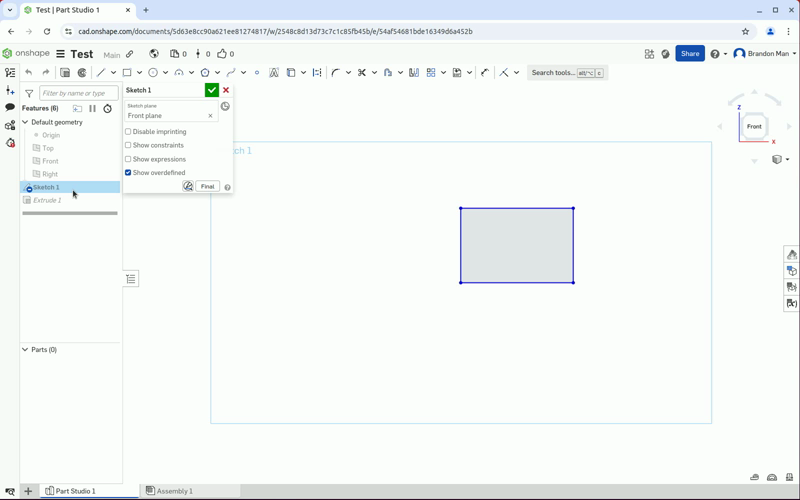
mouse_move(229, 92)
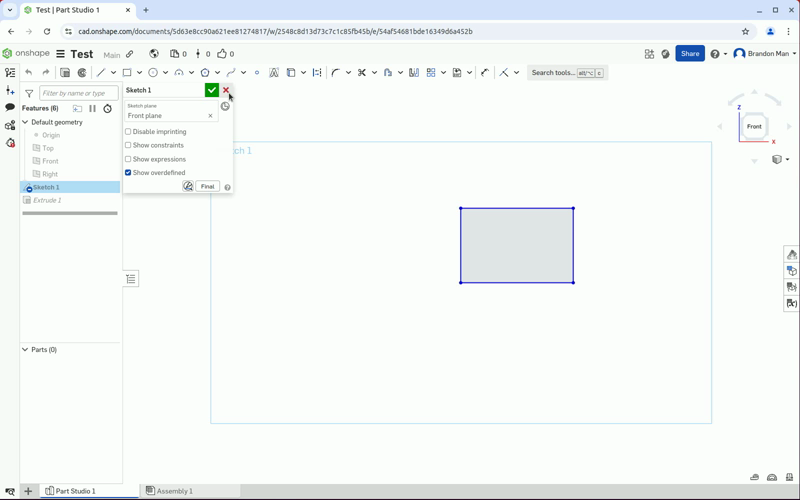
click(229, 92)
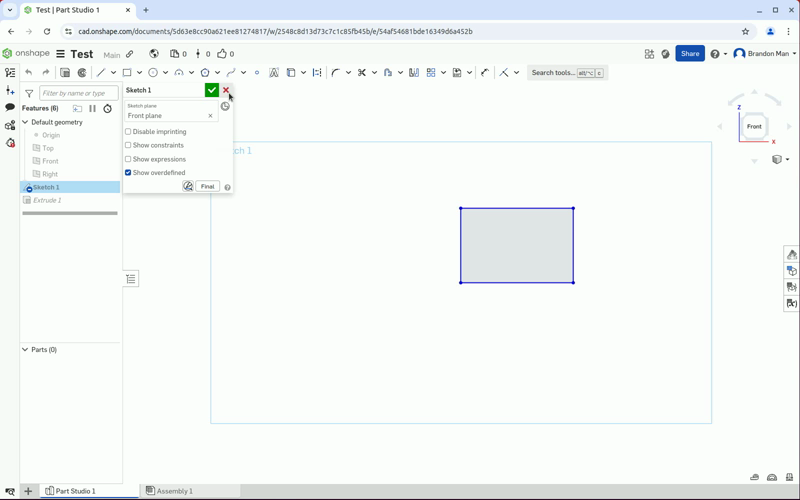
key(shift+s)
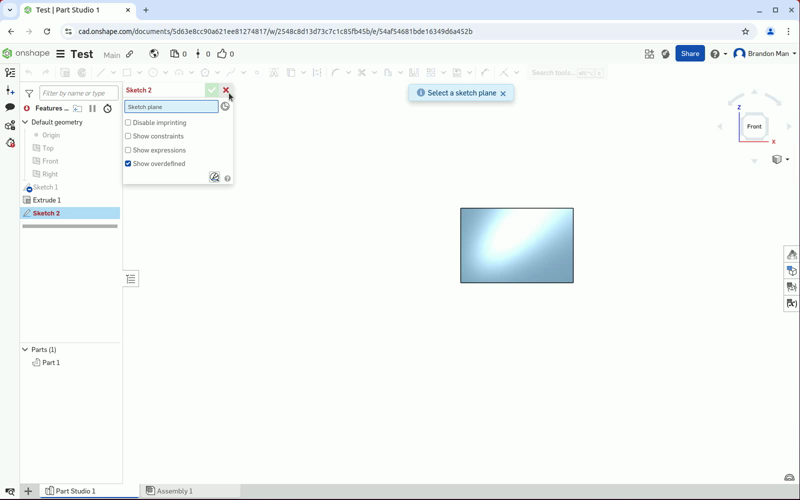
mouse_move(73, 163)
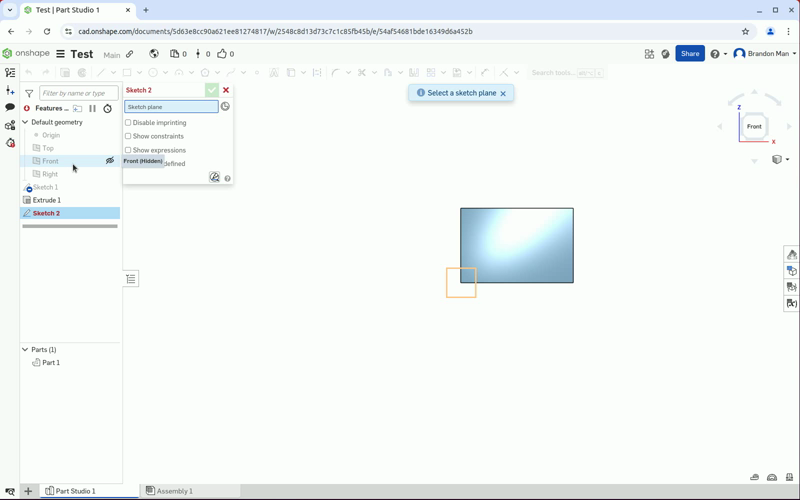
click(73, 163)
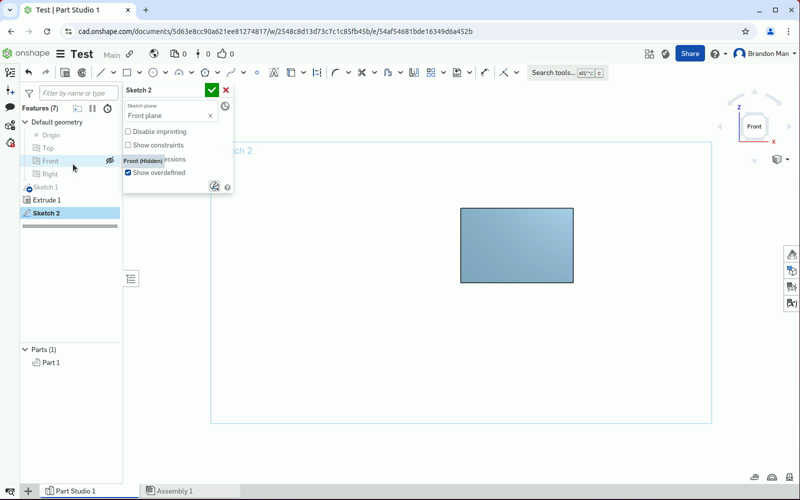
mouse_move(73, 352)
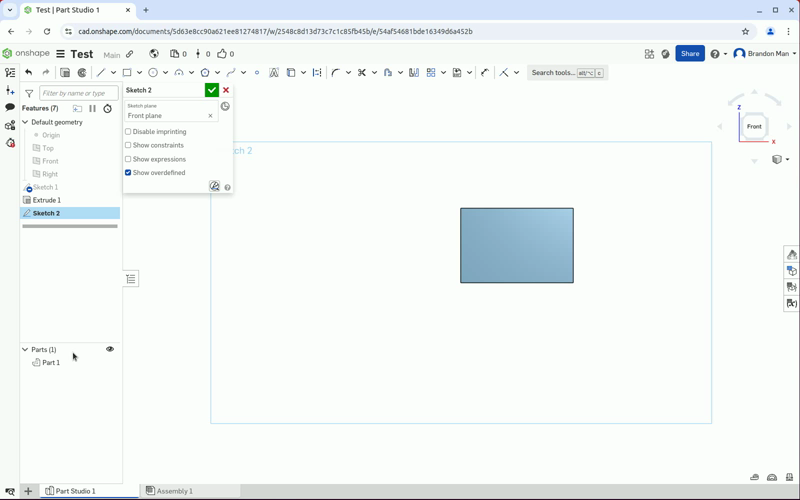
key(y)
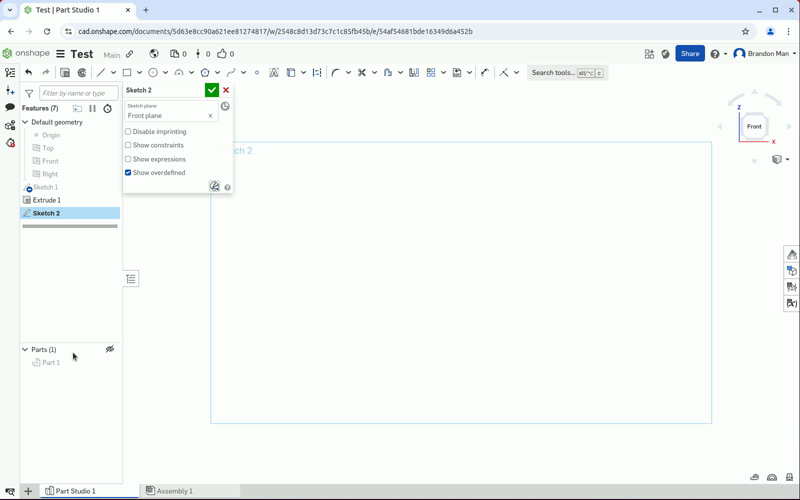
key(l)
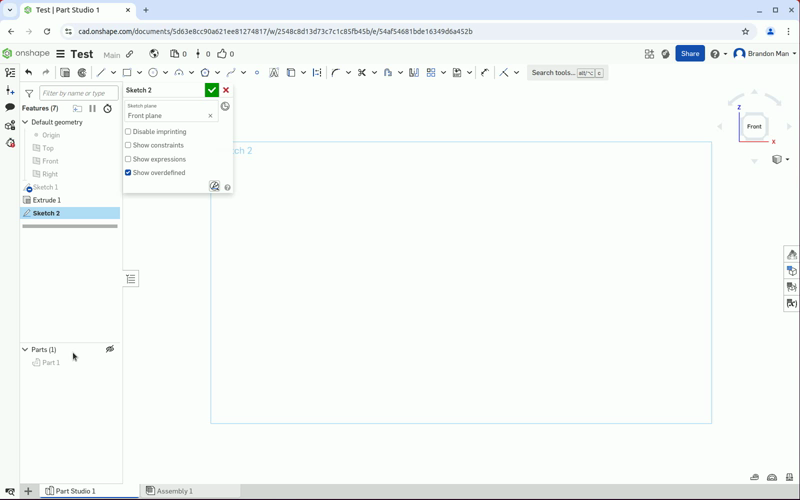
key_down(shift)
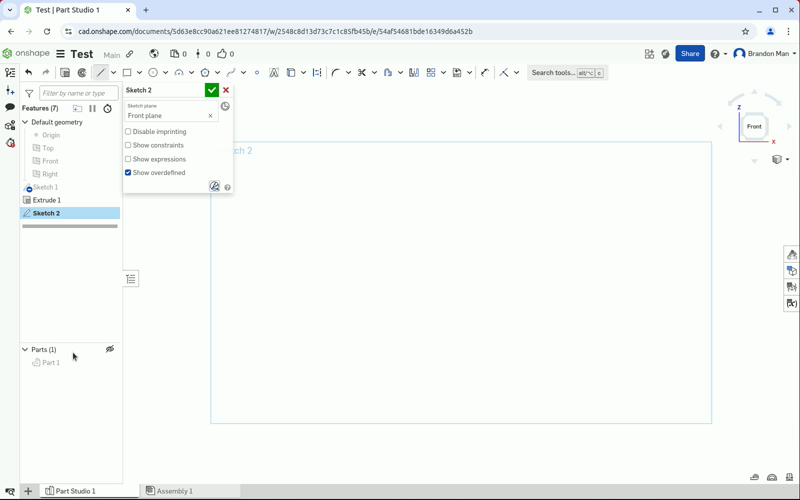
mouse_move(516, 207)
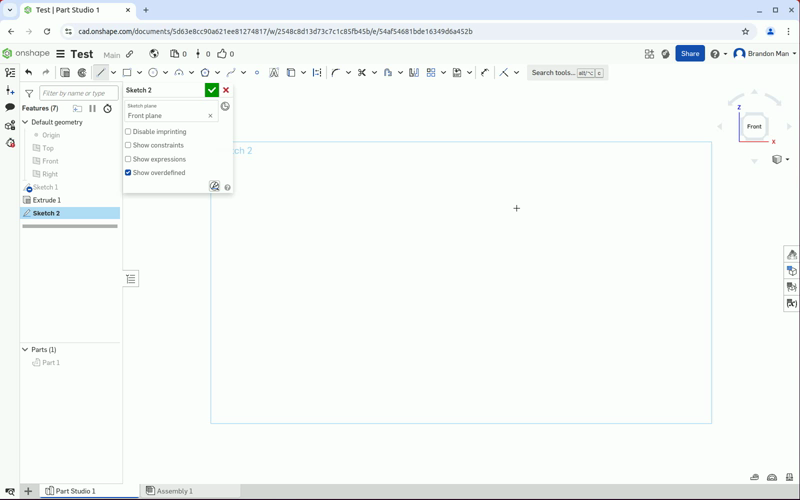
click(516, 207)
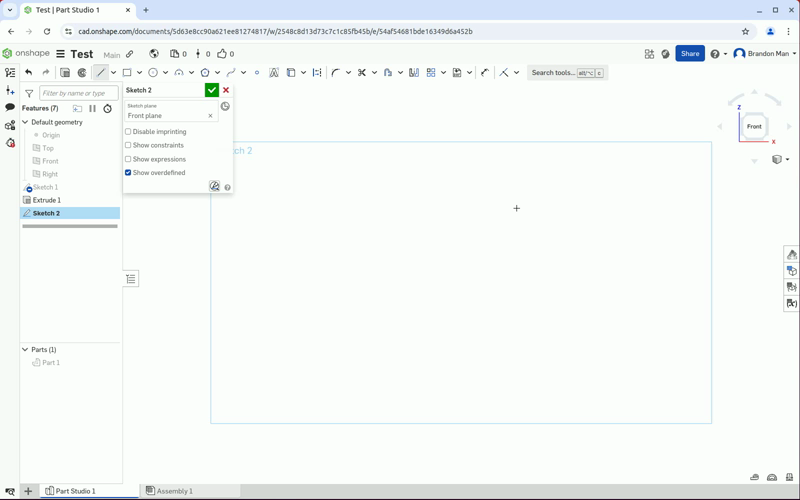
key_up(shift)
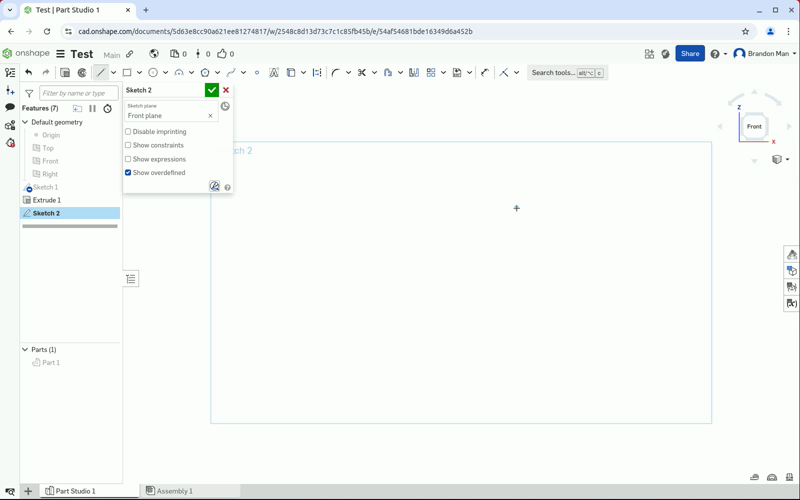
key_down(shift)
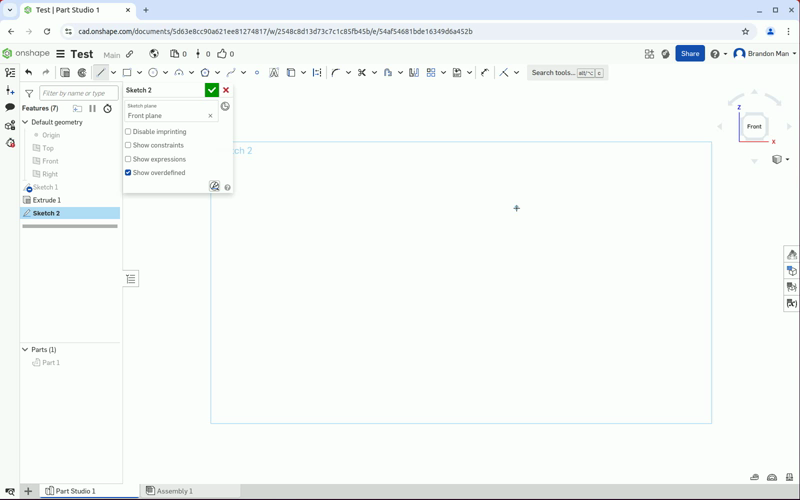
mouse_move(573, 264)
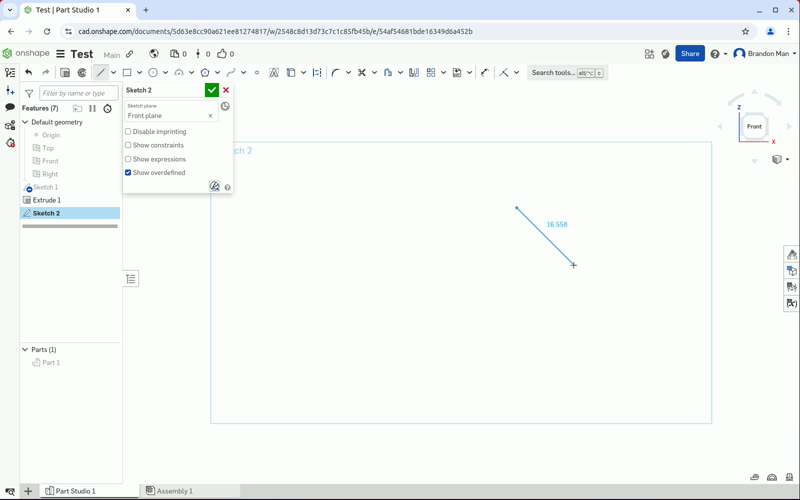
click(573, 264)
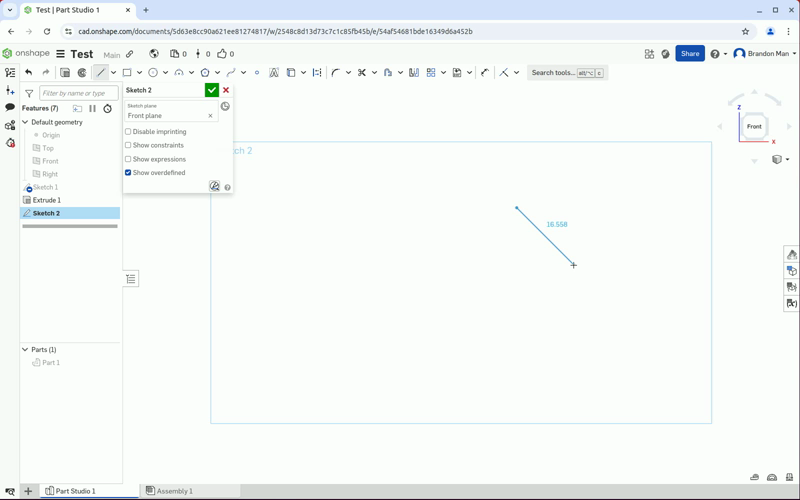
key_up(shift)
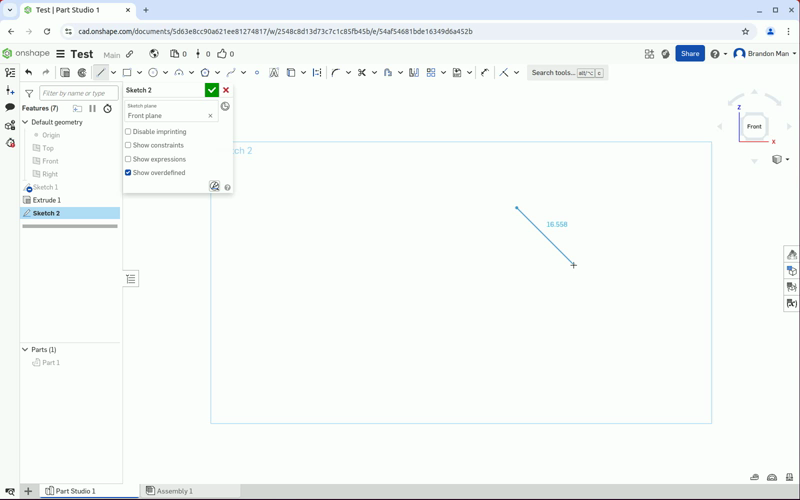
key_down(shift)
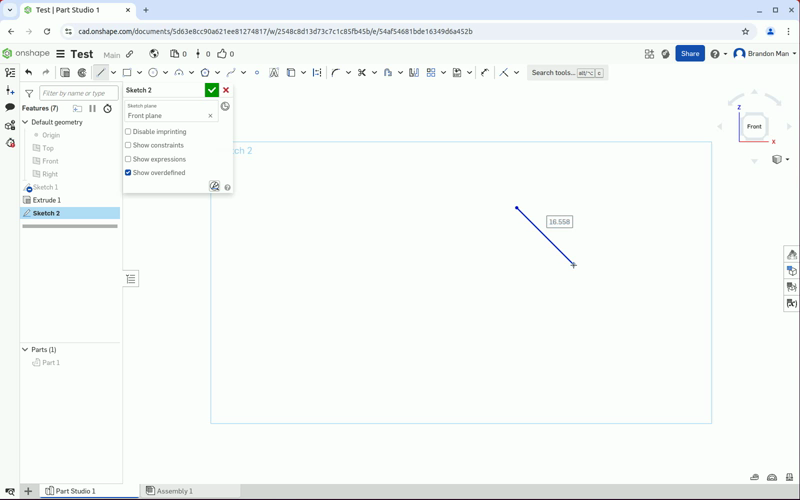
mouse_move(589, 264)
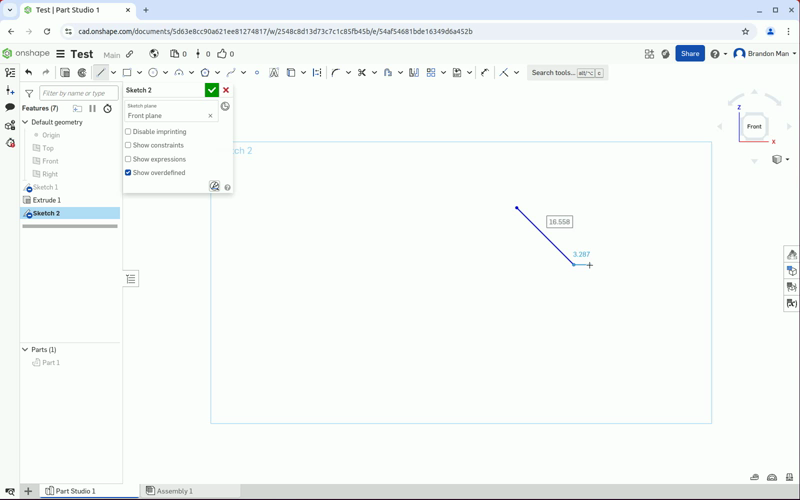
mouse_move(573, 207)
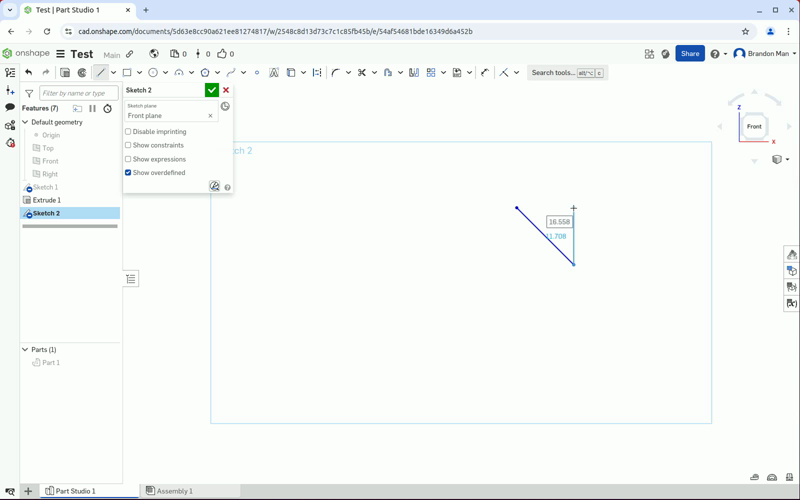
click(573, 207)
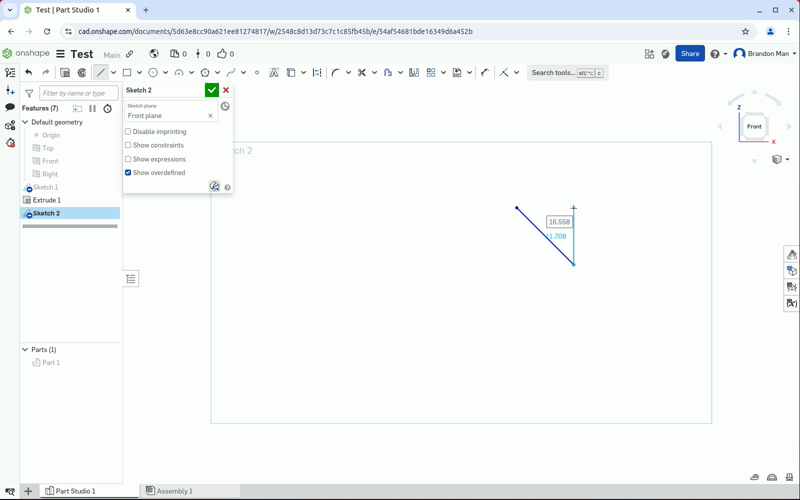
key_up(shift)
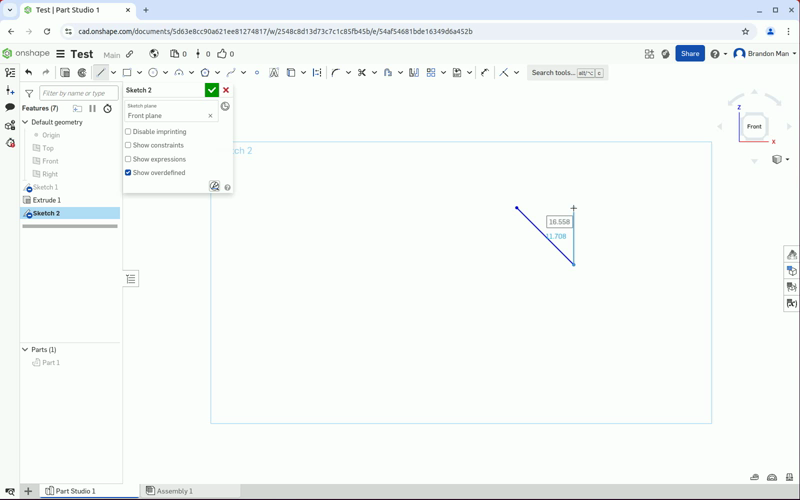
mouse_move(589, 207)
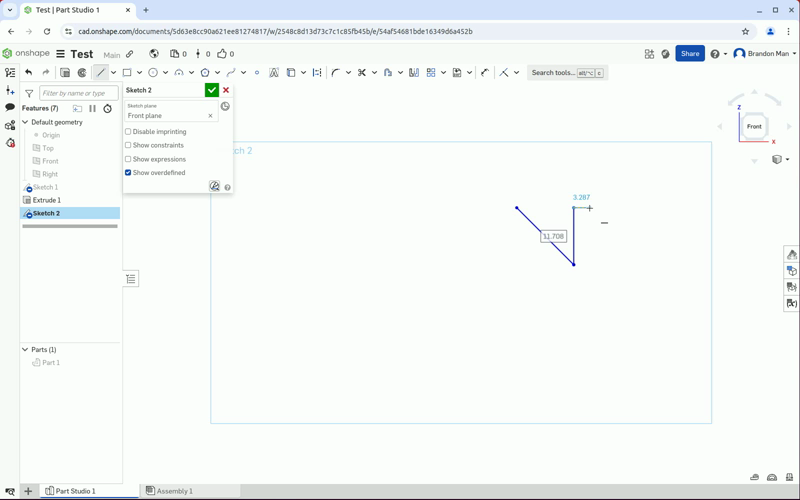
key_down(shift)
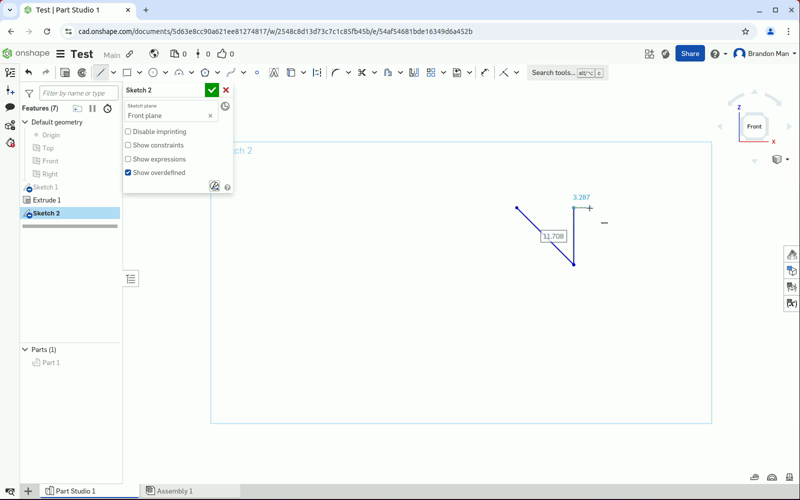
mouse_move(516, 207)
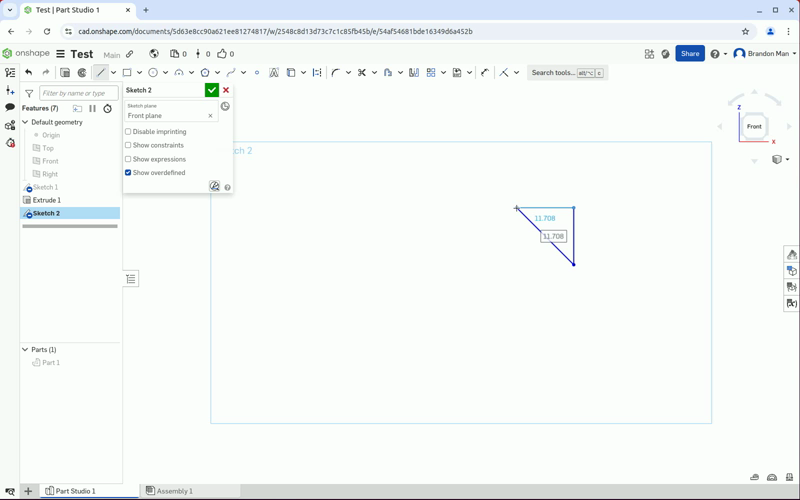
key_up(shift)
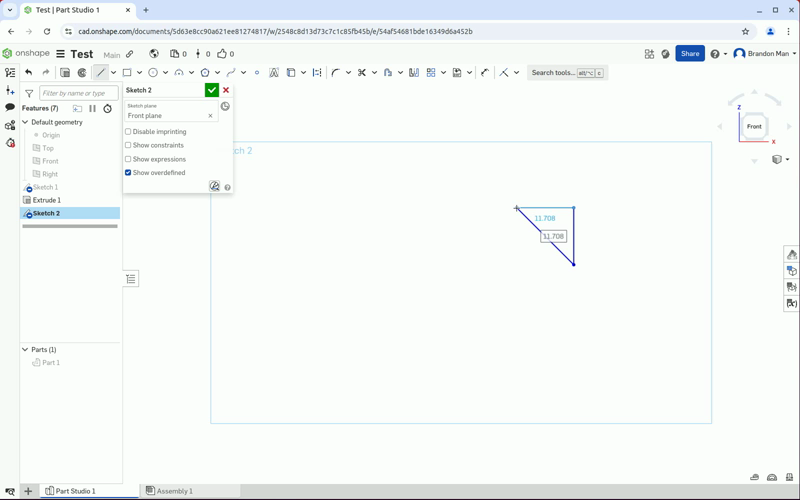
click(516, 207)
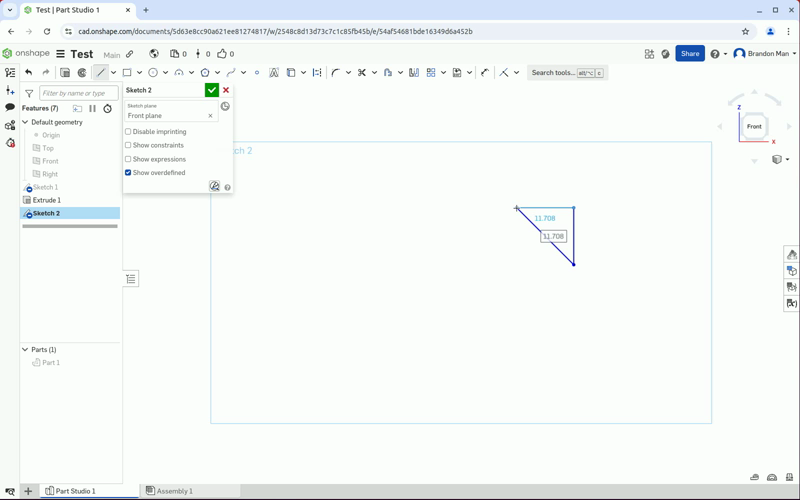
key(esc)
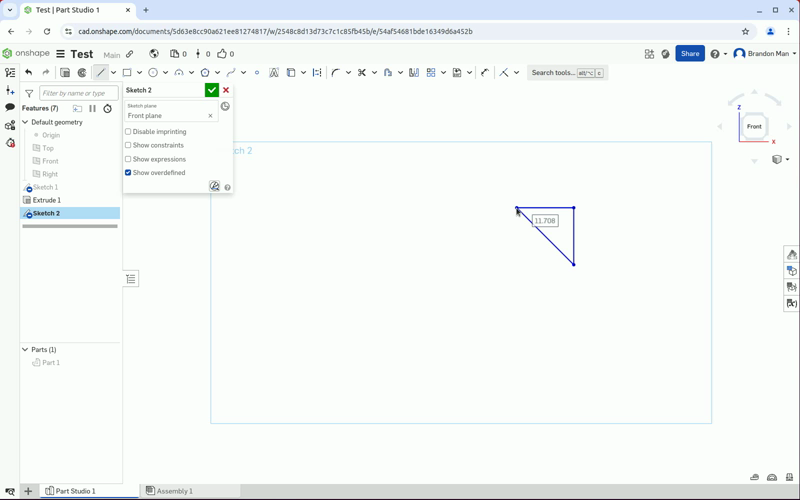
mouse_move(559, 214)
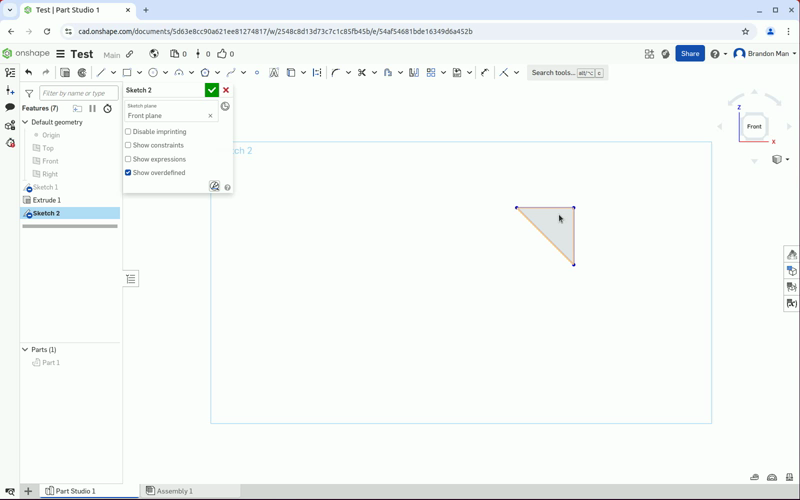
scroll(6)
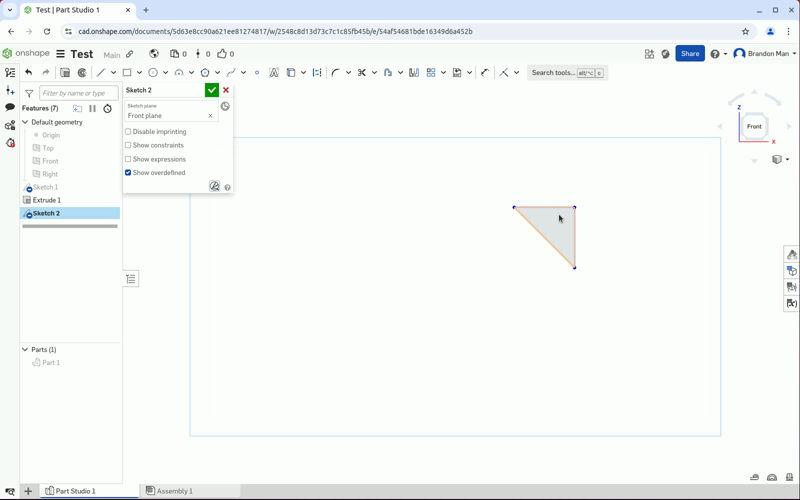
scroll(6)
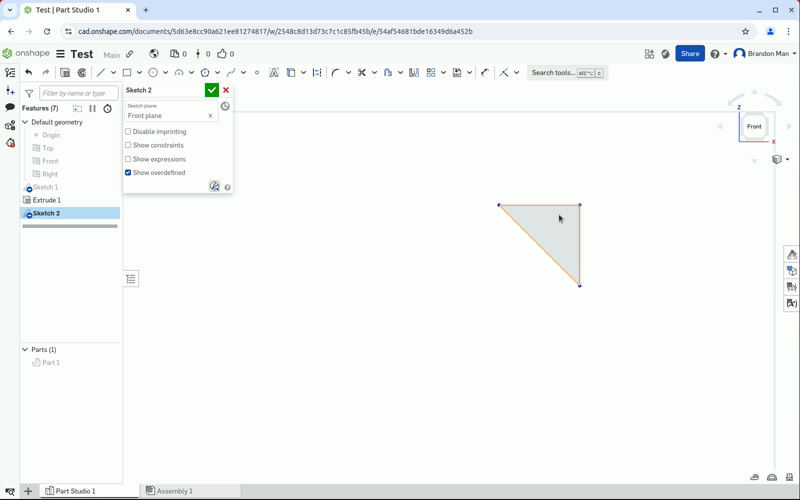
scroll(6)
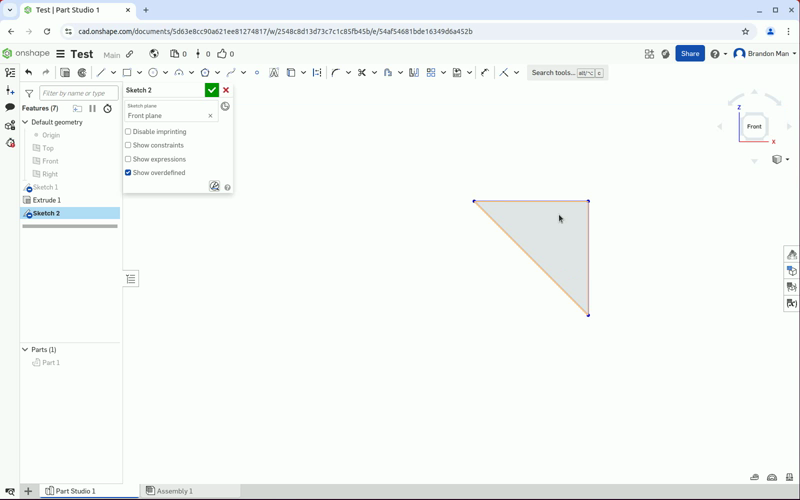
scroll(6)
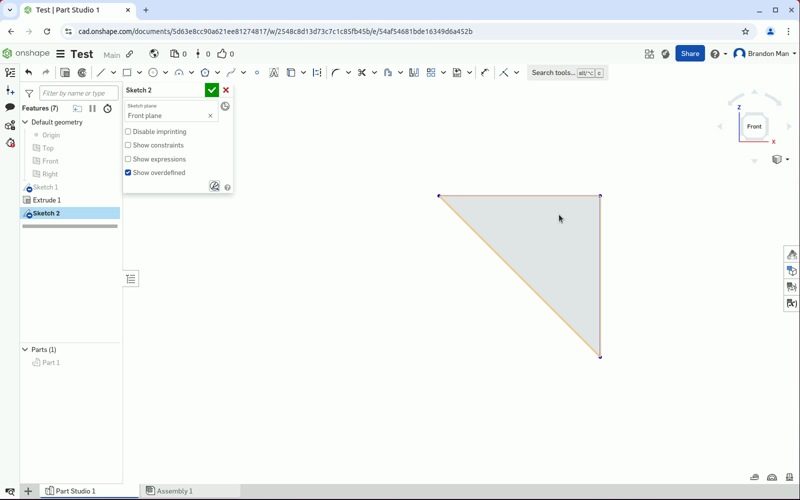
scroll(6)
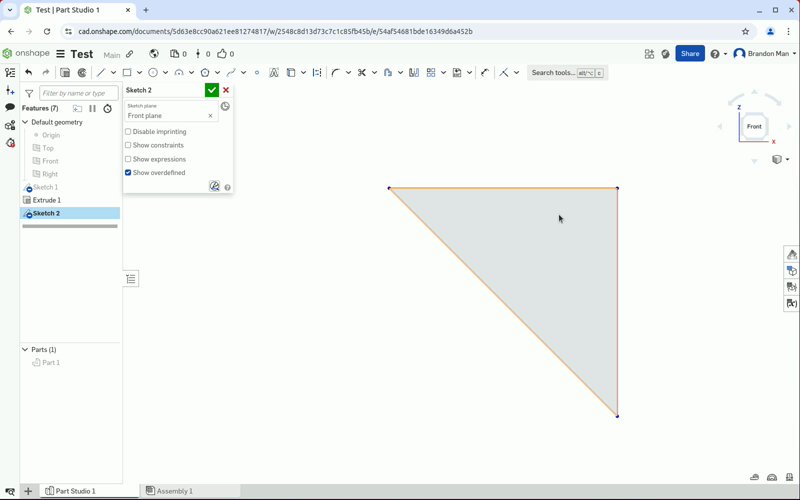
scroll(6)
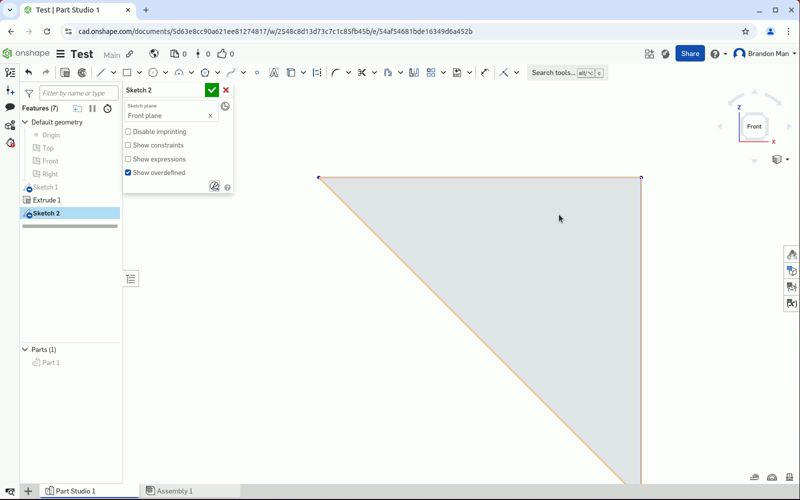
scroll(6)
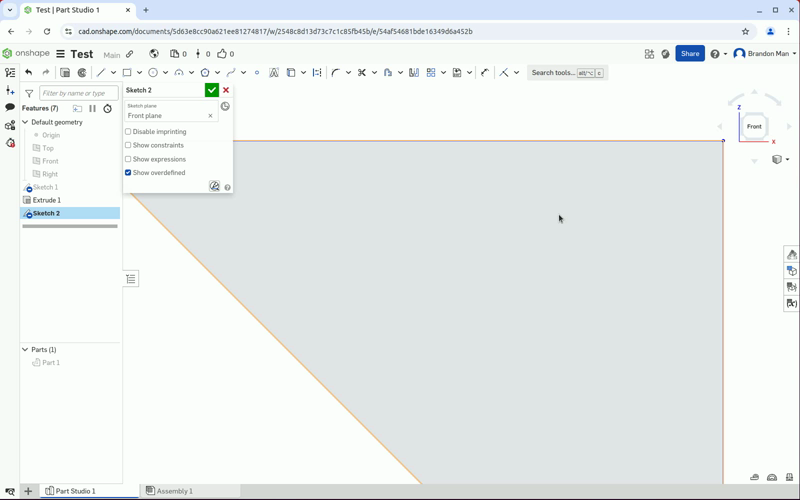
click(559, 214)
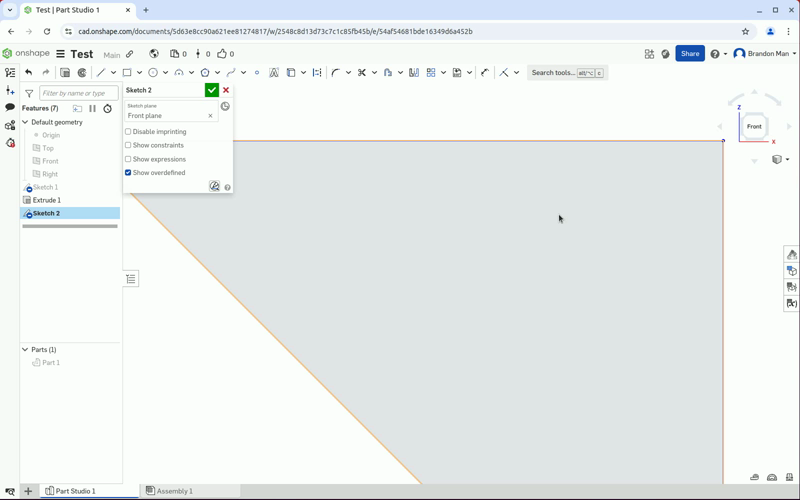
scroll(-6)
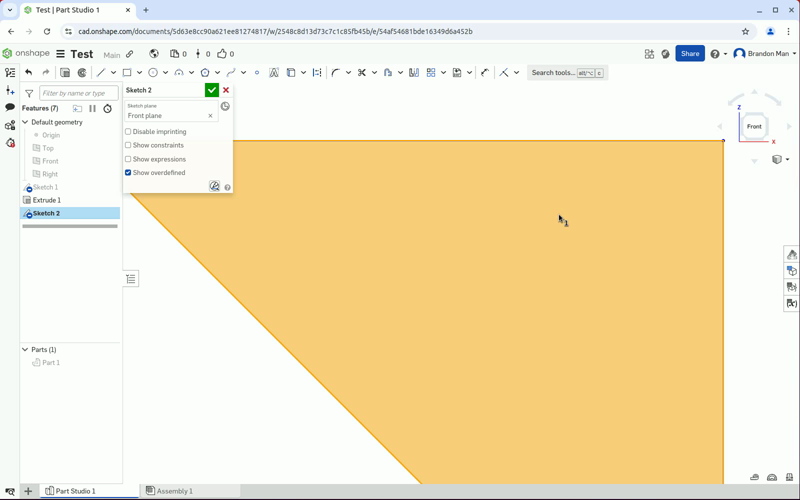
scroll(-6)
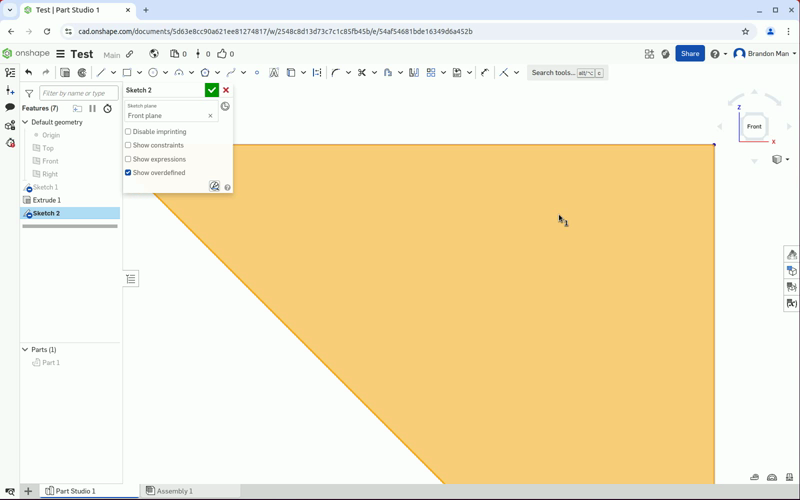
scroll(-6)
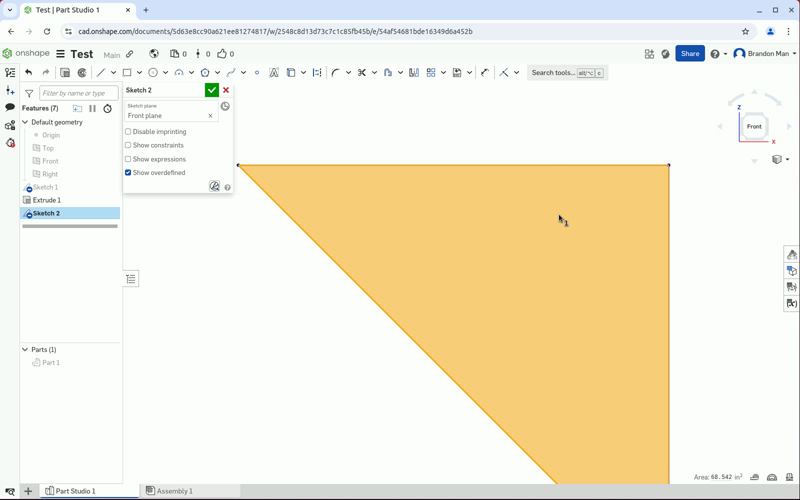
scroll(-6)
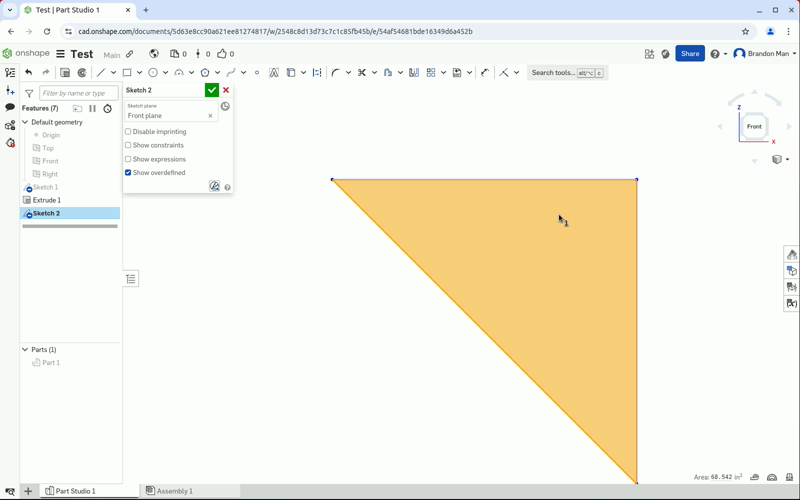
scroll(-6)
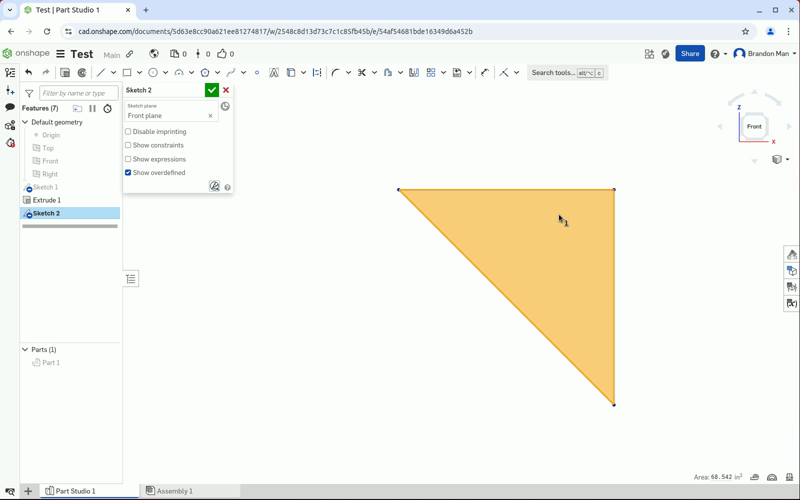
scroll(-6)
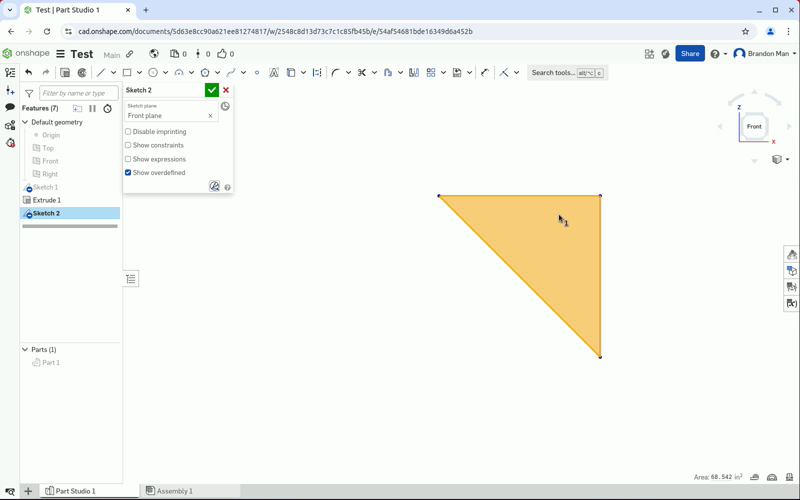
scroll(-6)
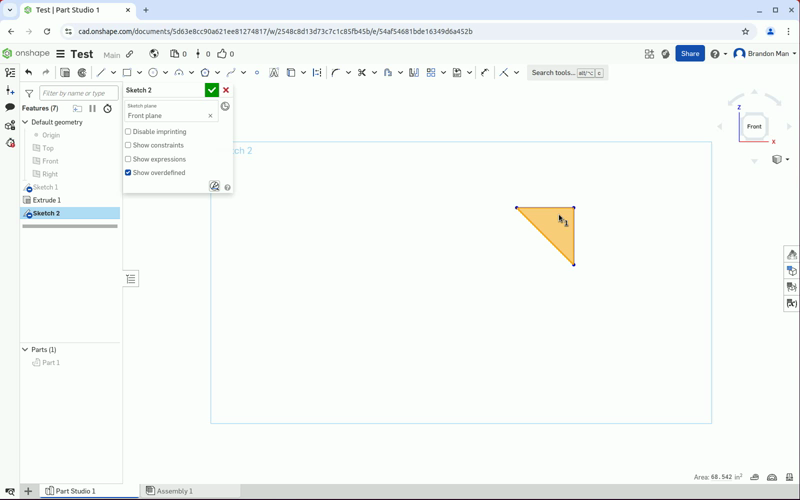
mouse_move(73, 352)
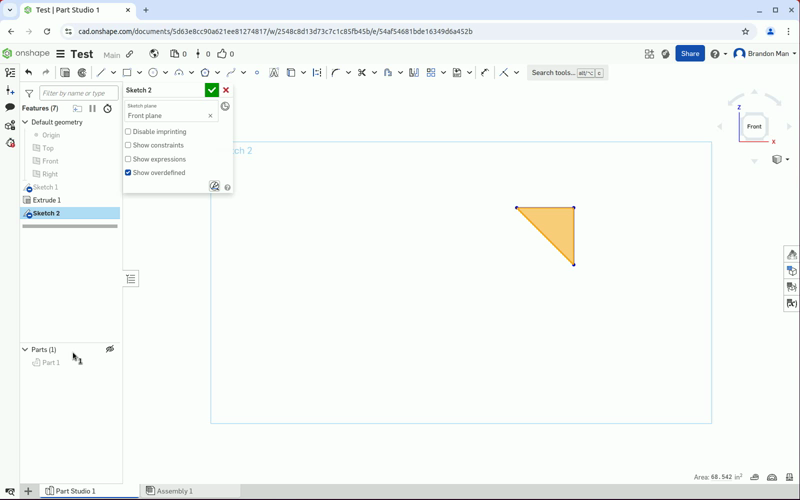
key(shift+y)
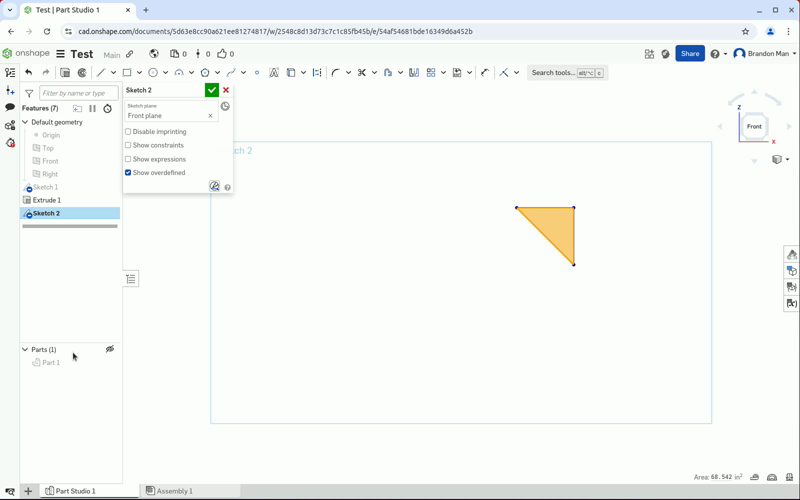
key(shift+e)
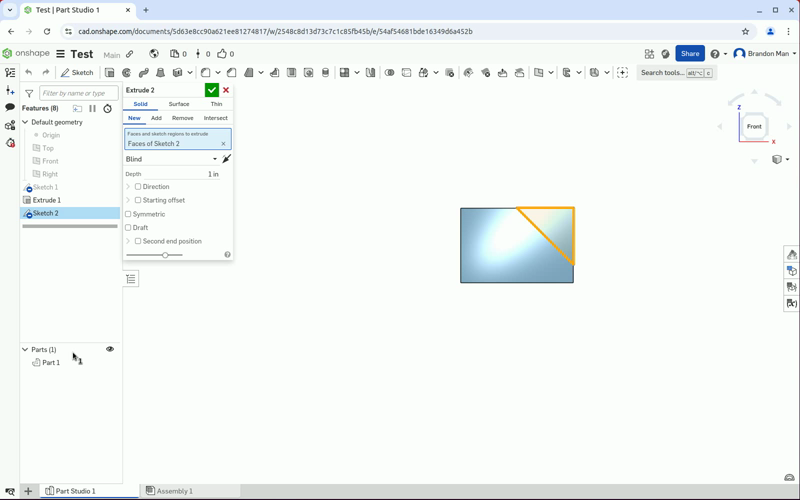
mouse_move(143, 106)
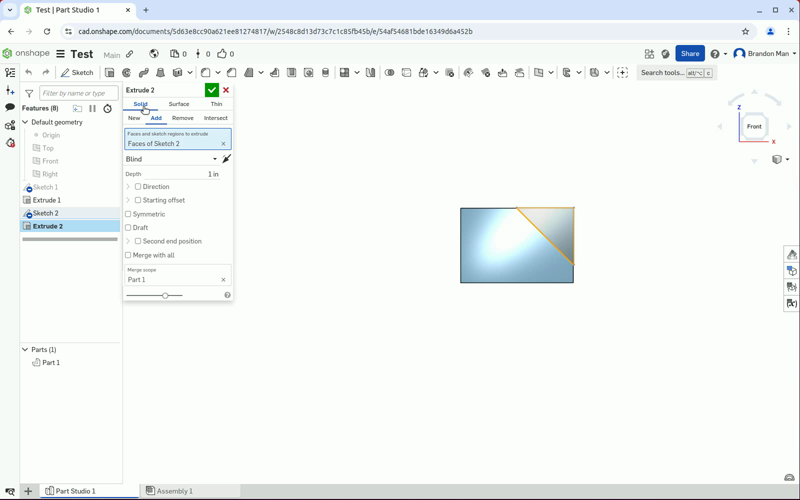
click(143, 106)
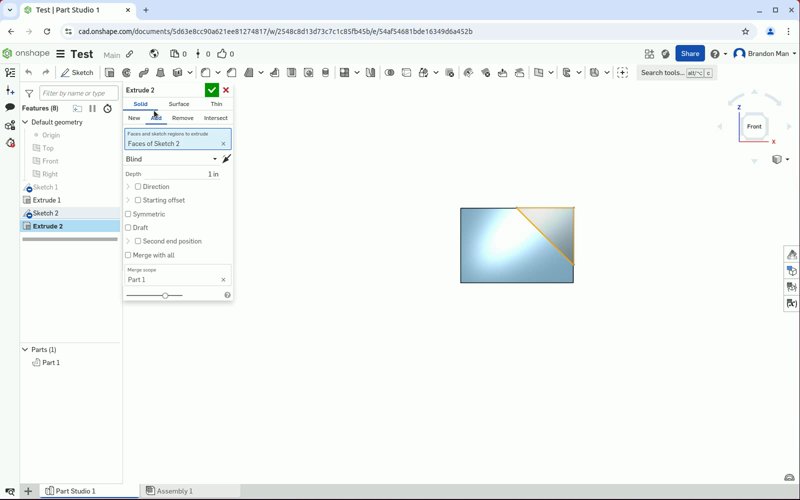
mouse_move(186, 120)
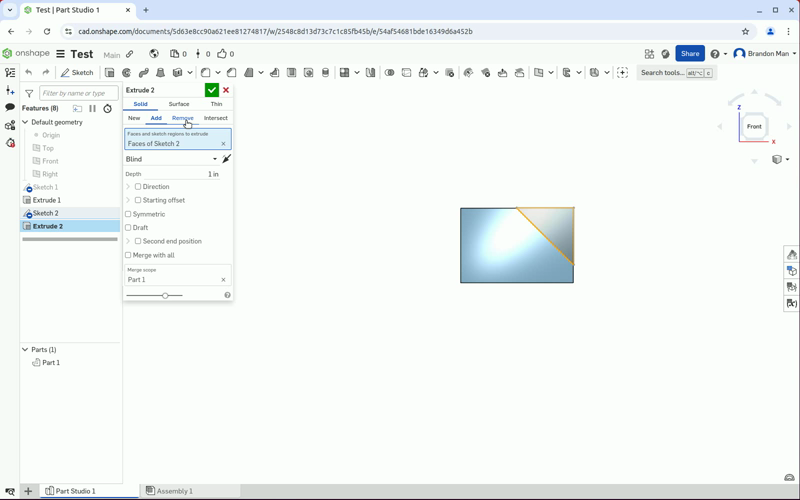
click(186, 120)
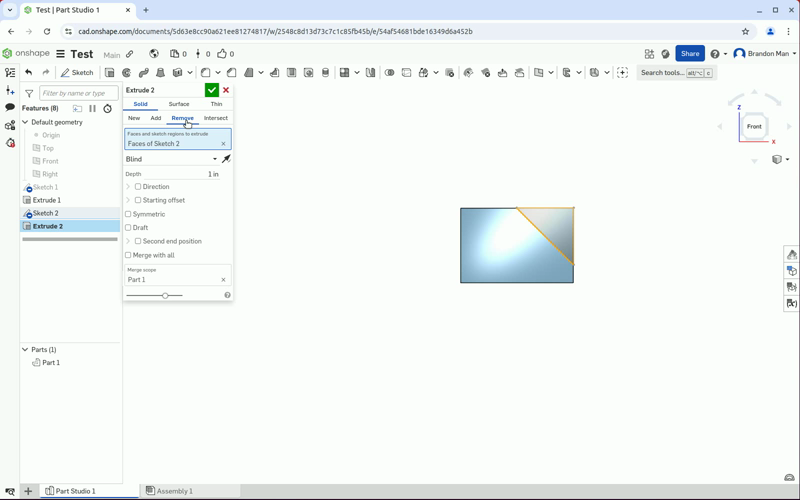
key(tab, 4)
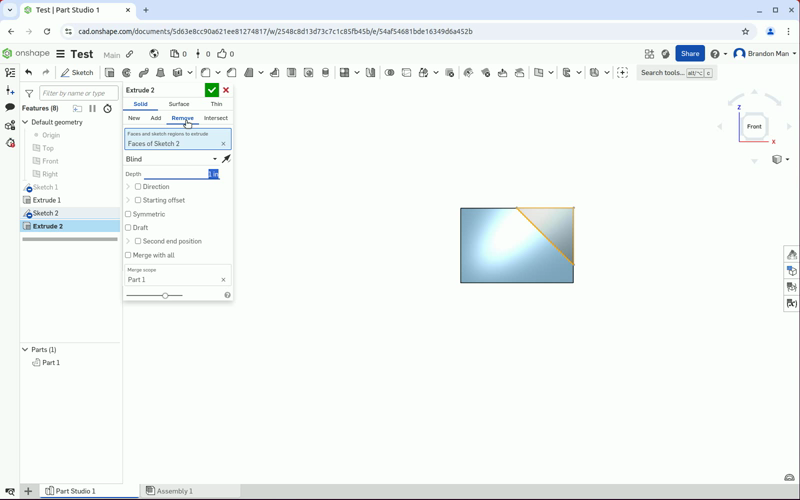
text(-7.702)
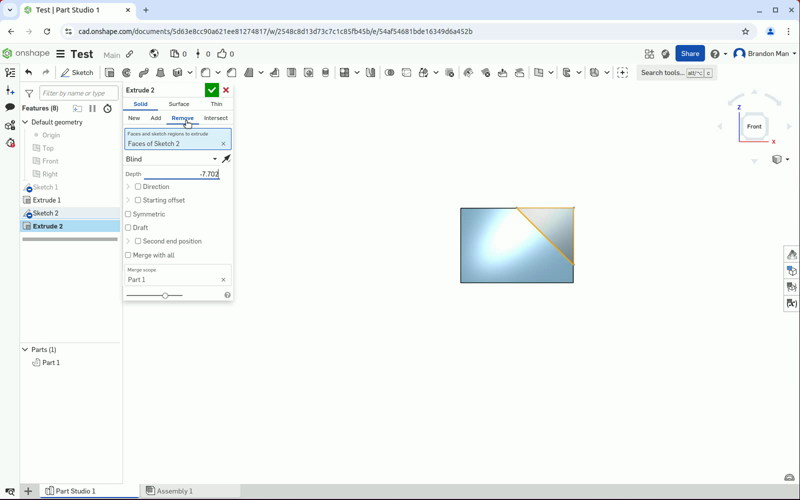
key(tab, 3)
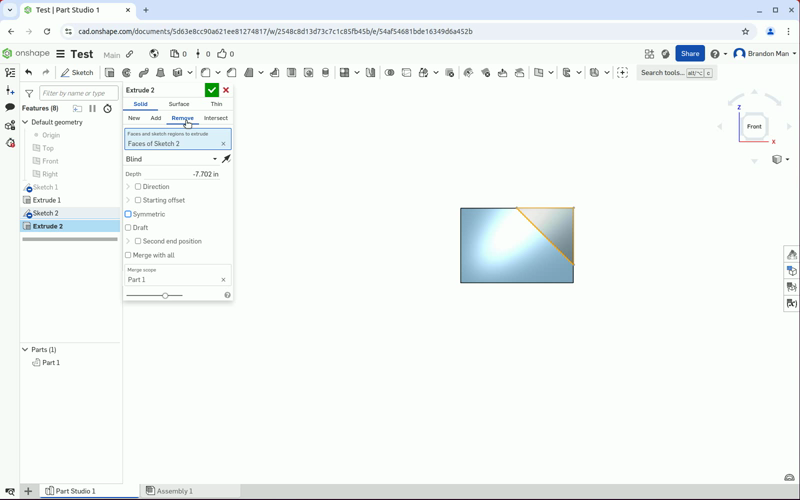
key(space)
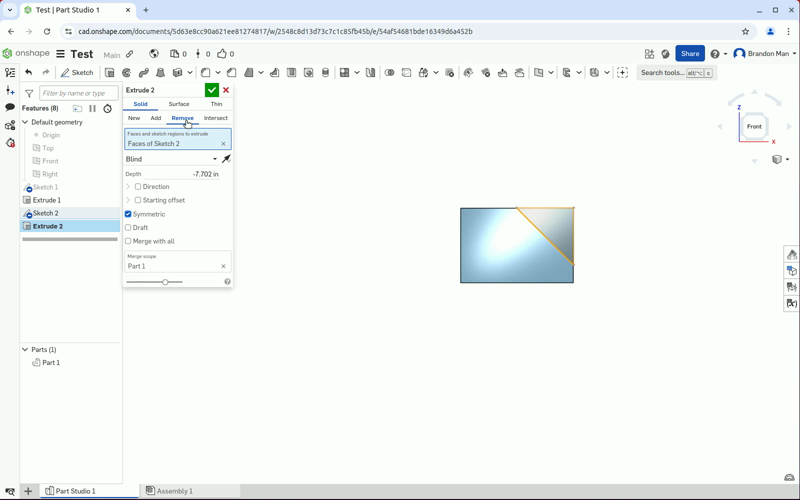
key(tab, 2)
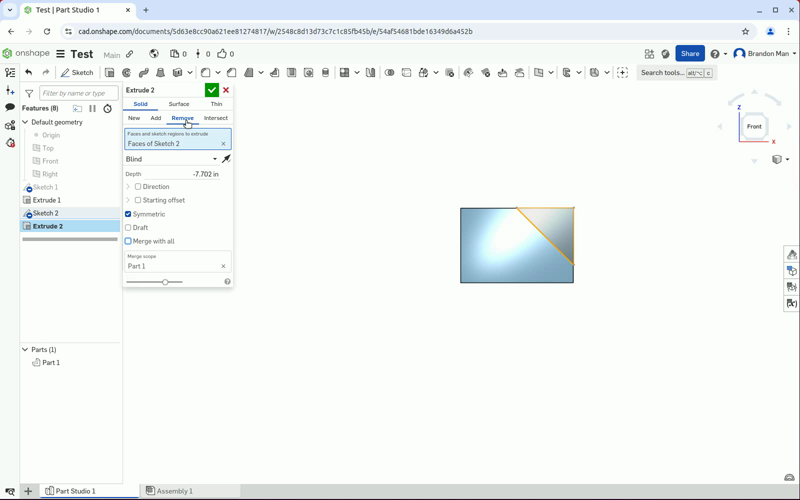
key(space)
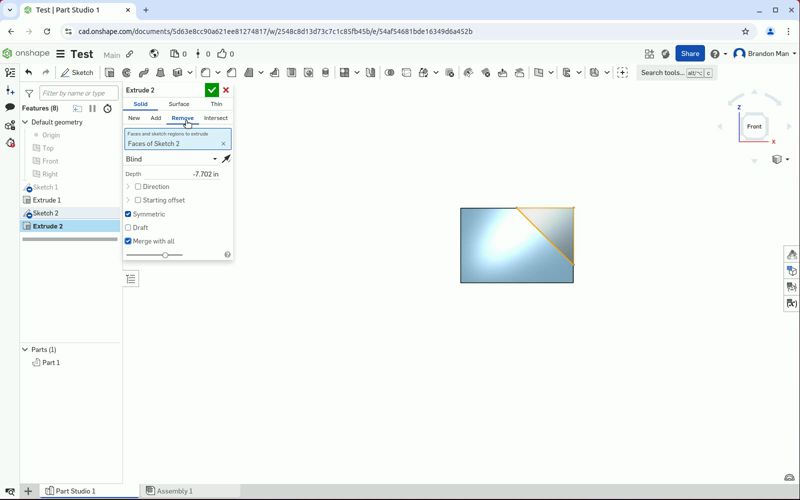
key(enter)
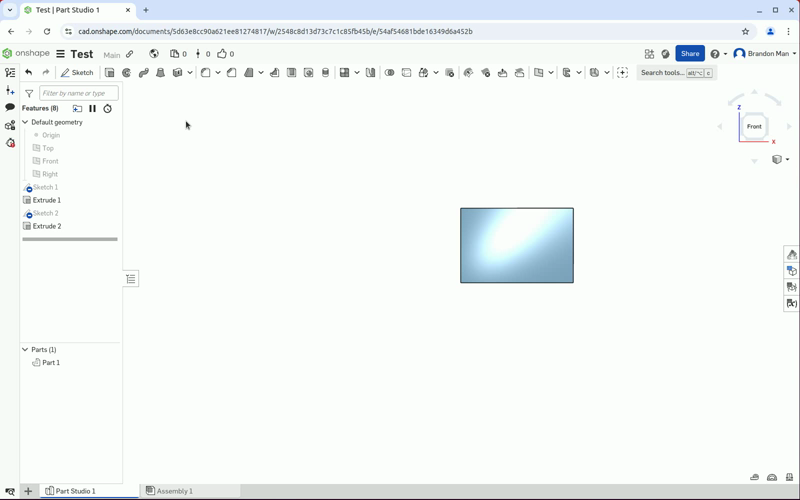
key(shift+h)
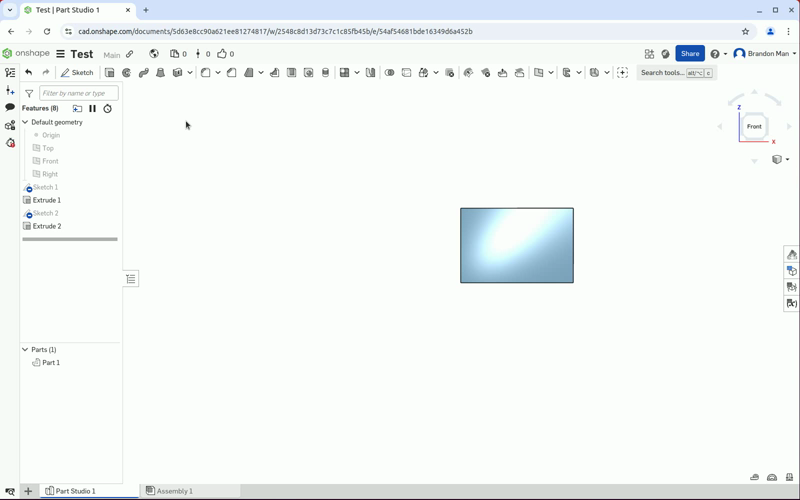
key(shift+h)
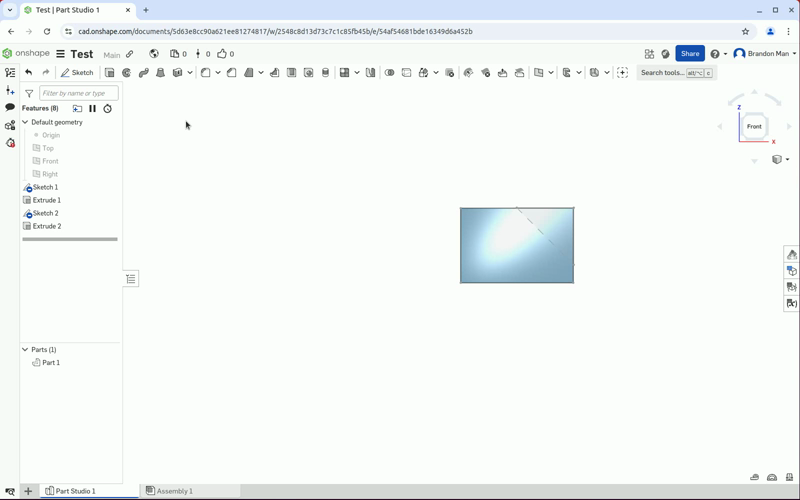
key(shift+7)
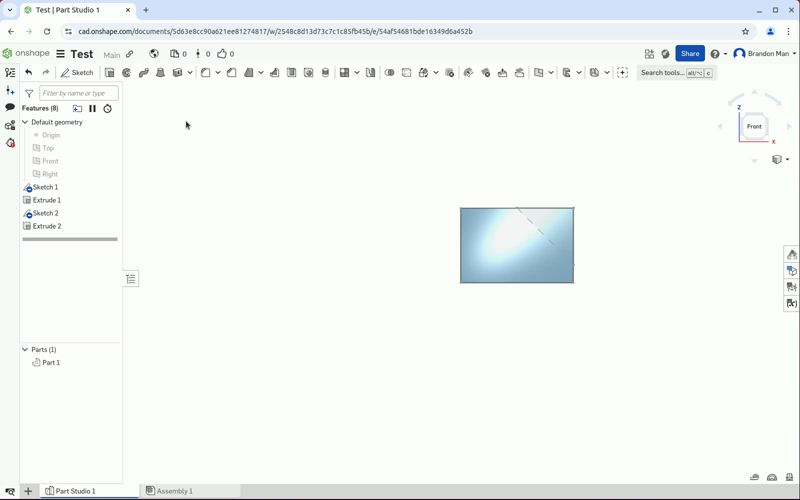
key(left, 2)
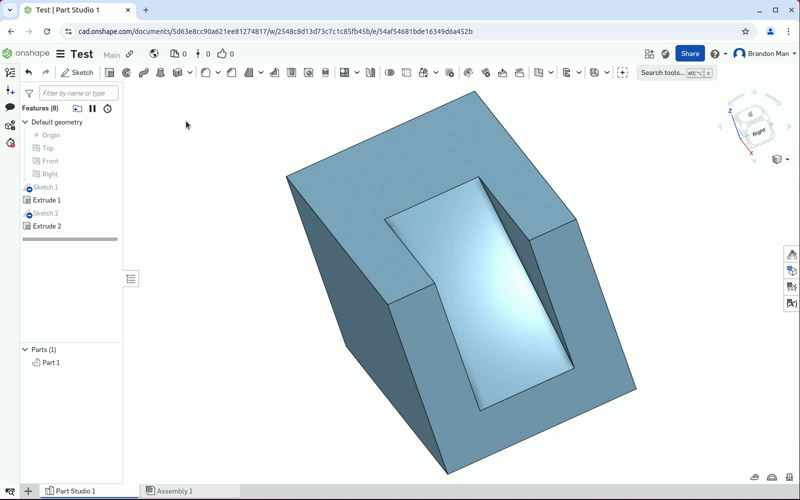
key(down, 2)
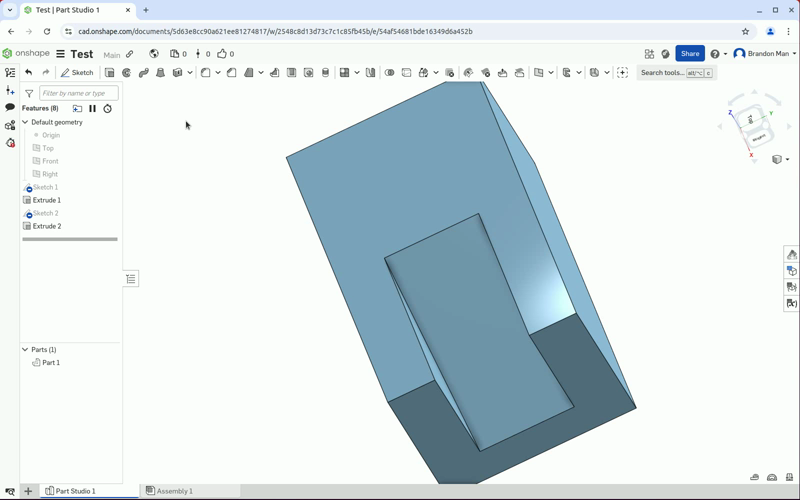
key(up, 2)
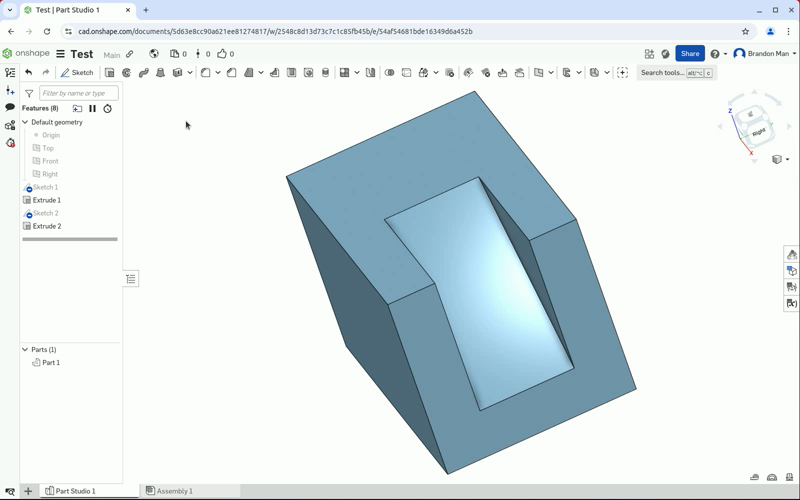
key(right, 2)
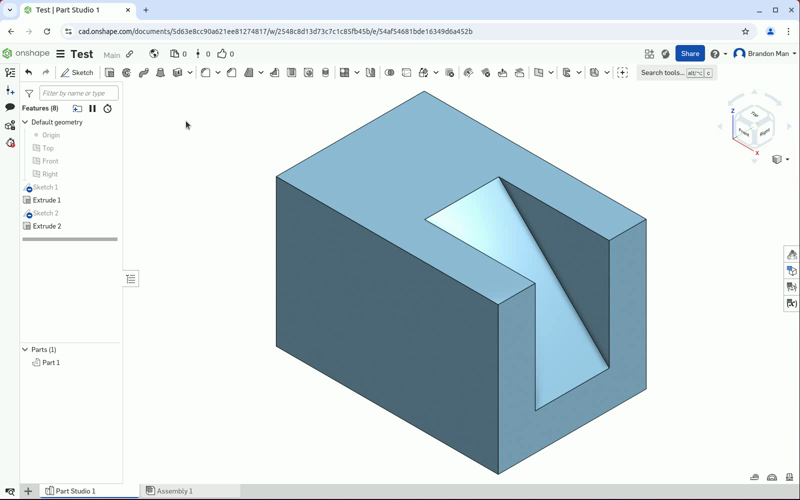
mouse_move(73, 189)
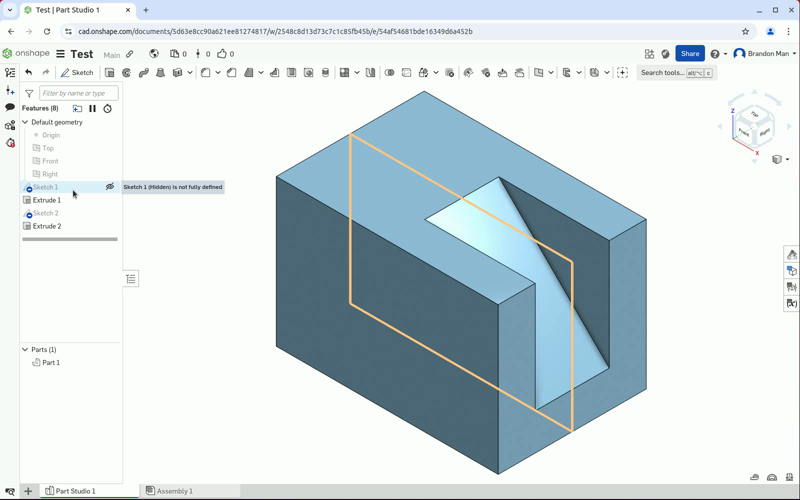
click(73, 189)